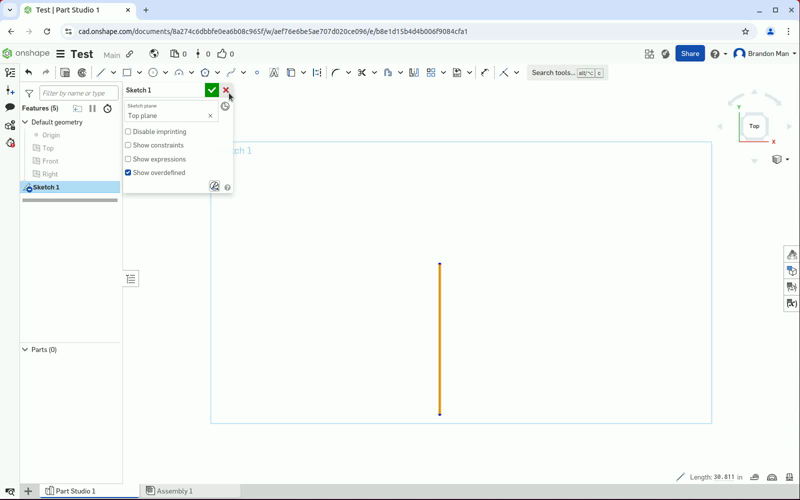
key(shift+h)
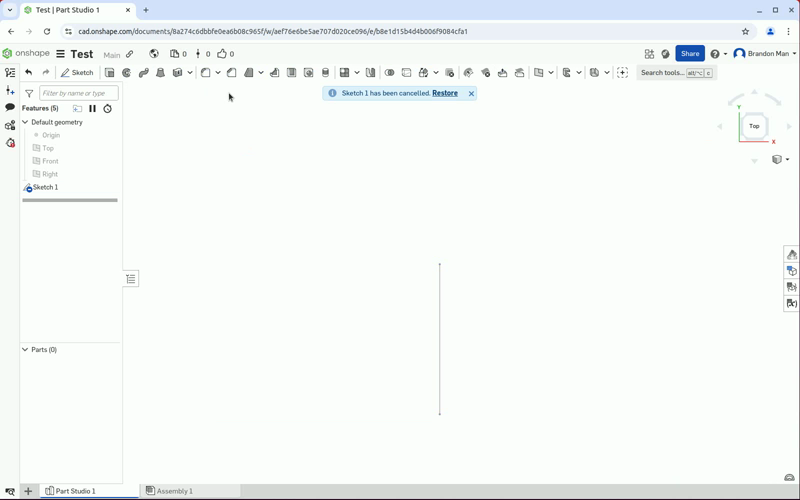
key(shift+s)
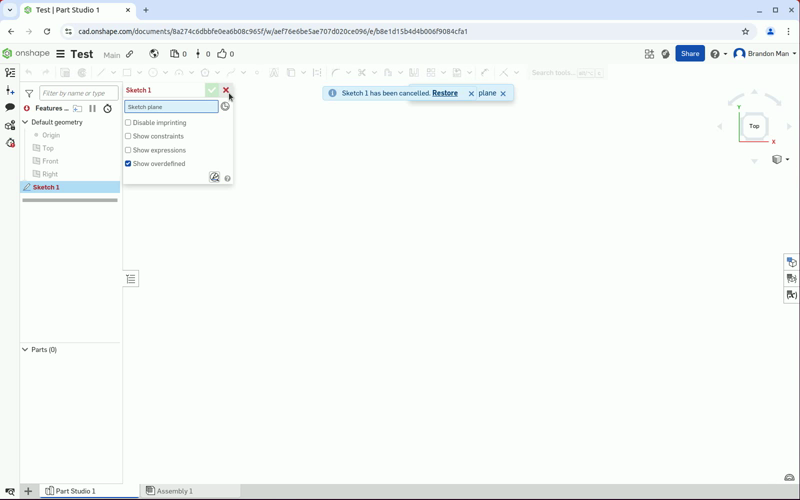
mouse_move(73, 150)
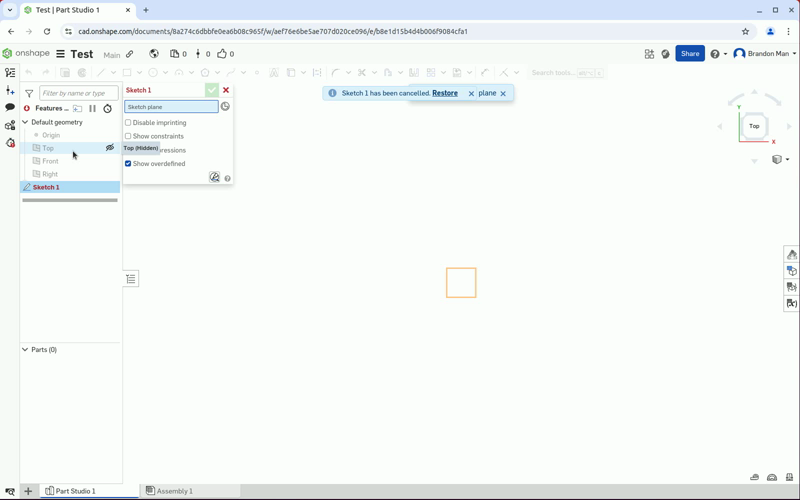
click(73, 150)
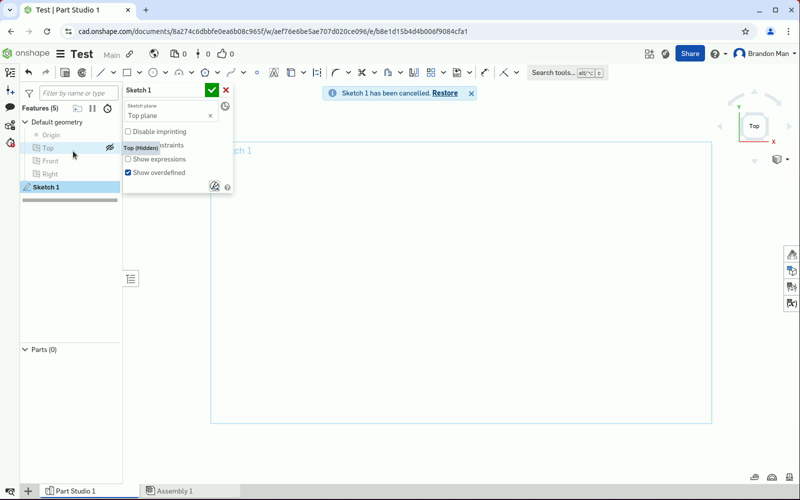
mouse_move(73, 352)
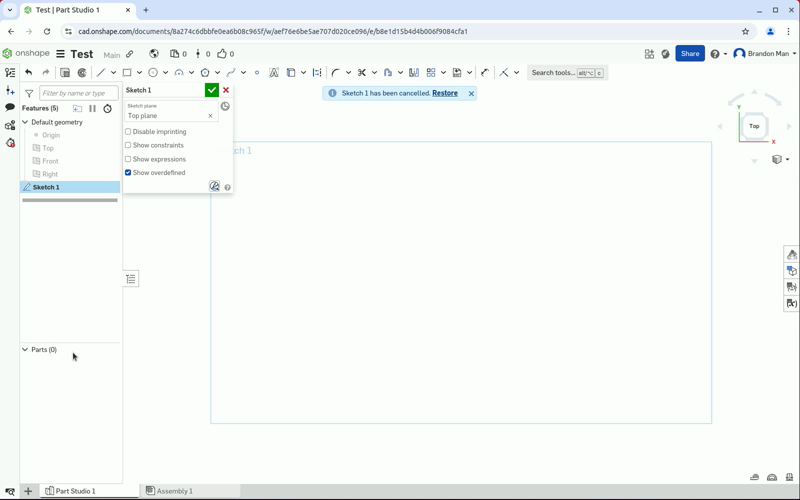
key(y)
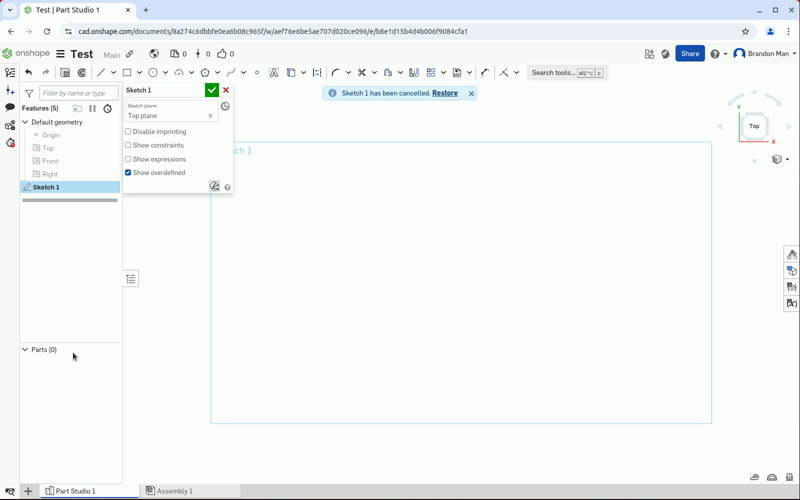
key(l)
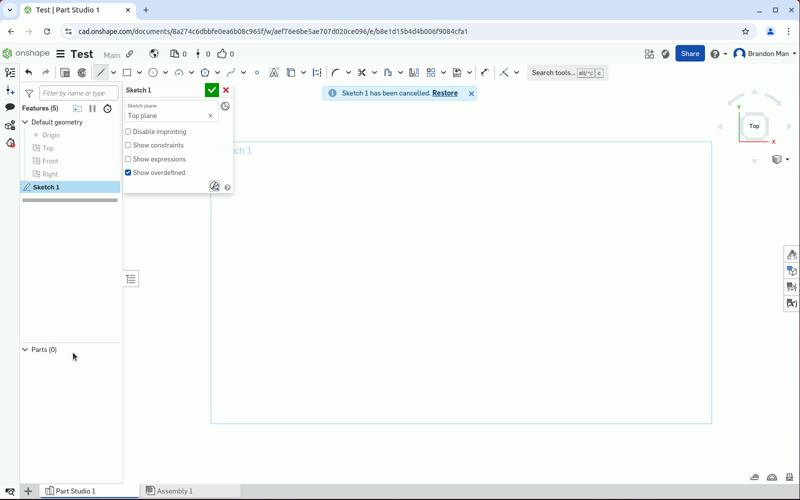
key_down(shift)
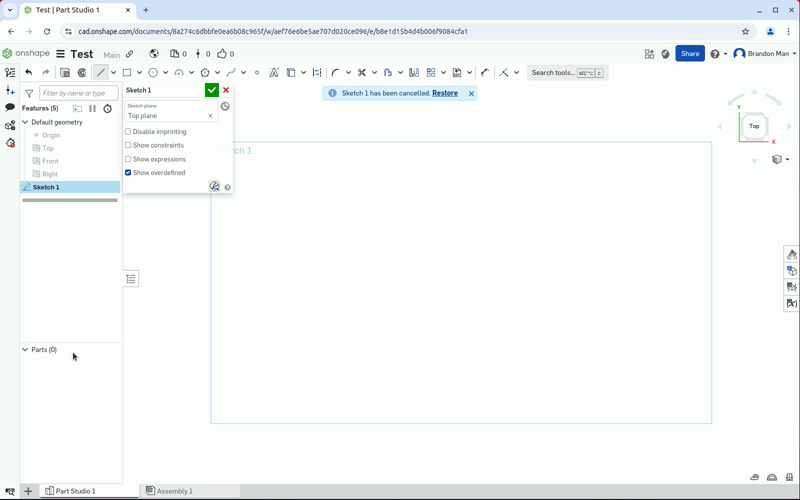
mouse_move(349, 282)
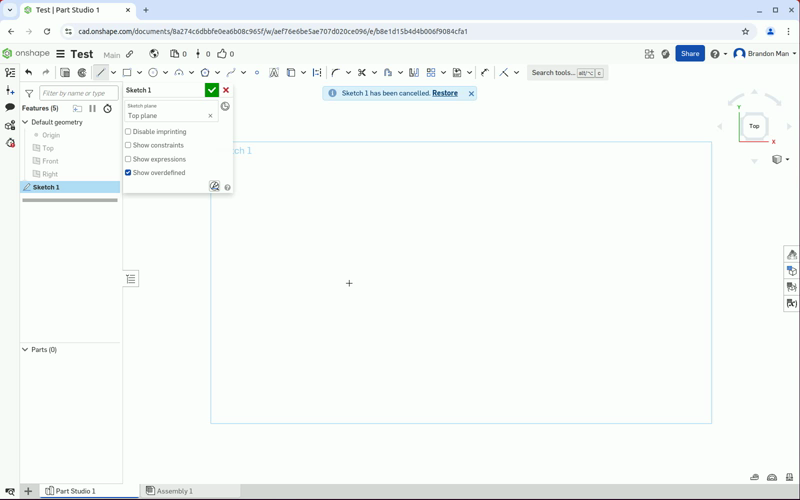
click(349, 282)
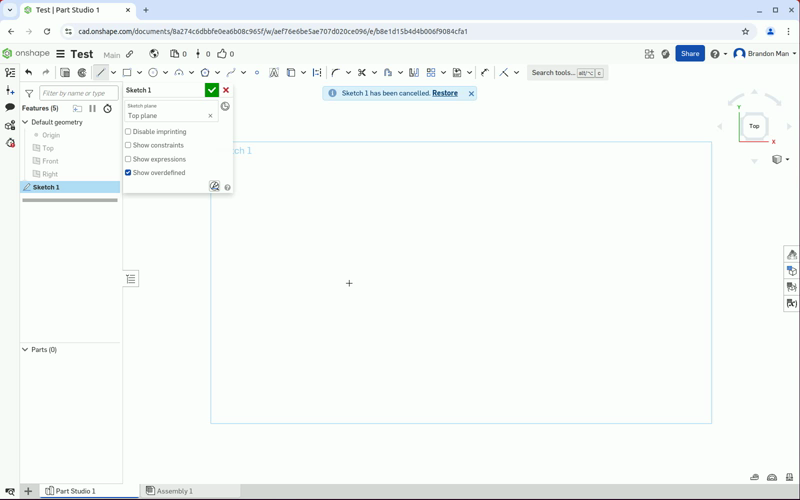
key_up(shift)
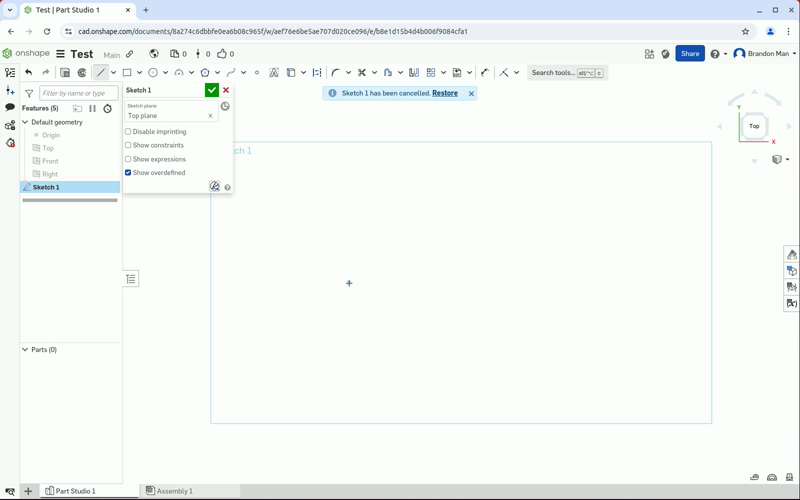
key_down(shift)
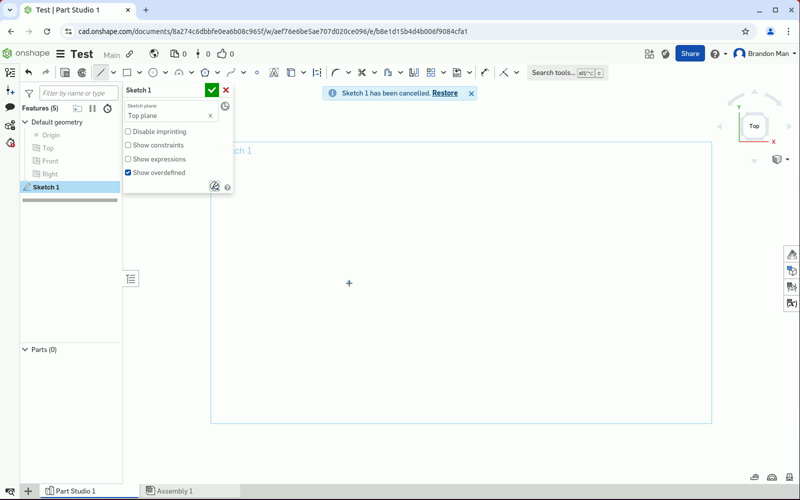
mouse_move(405, 378)
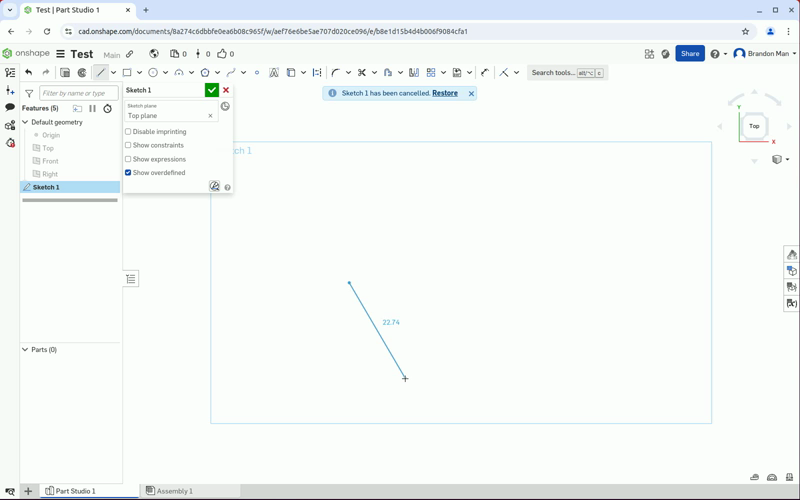
click(405, 378)
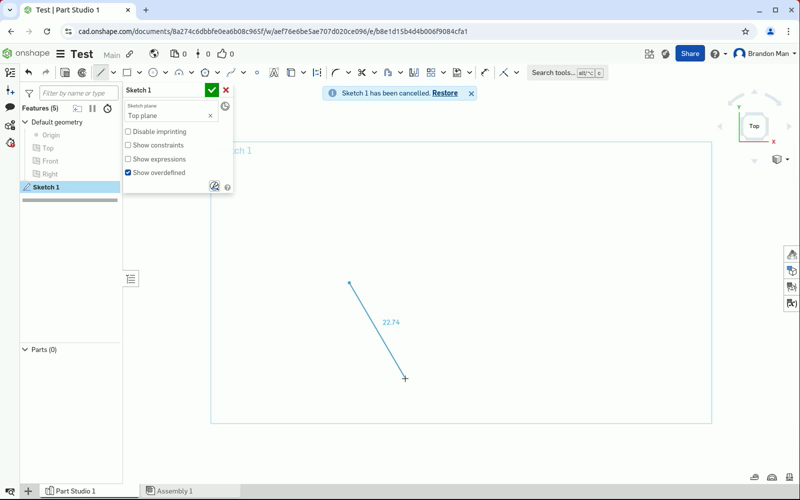
key_up(shift)
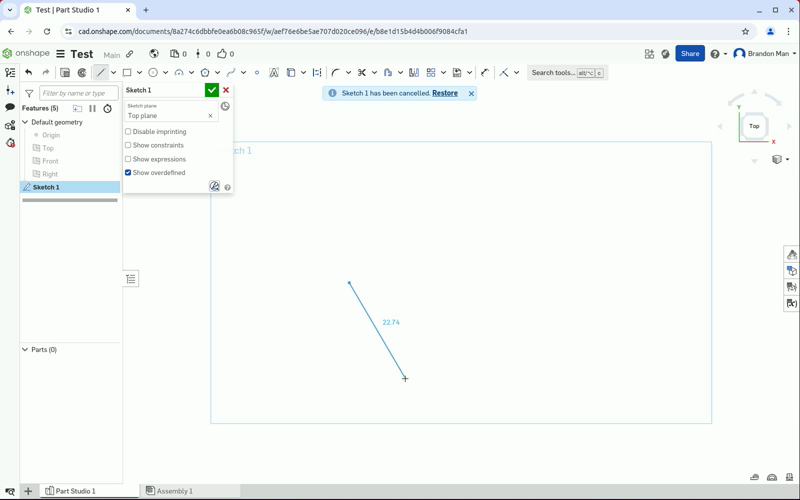
key_down(shift)
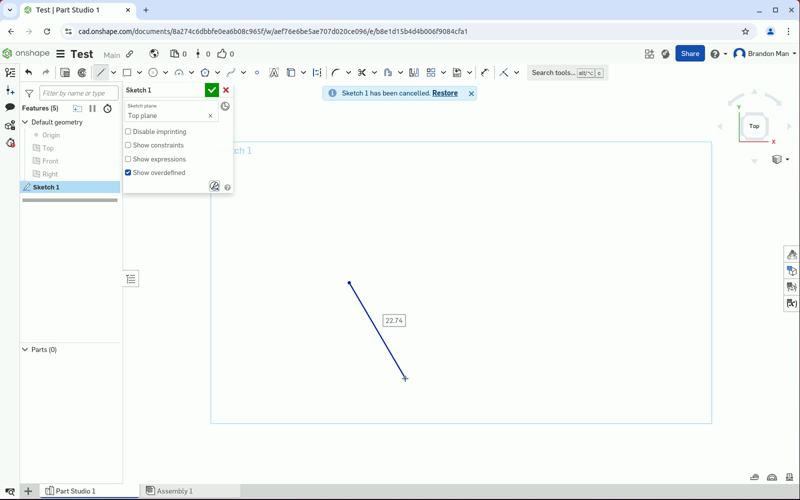
mouse_move(514, 378)
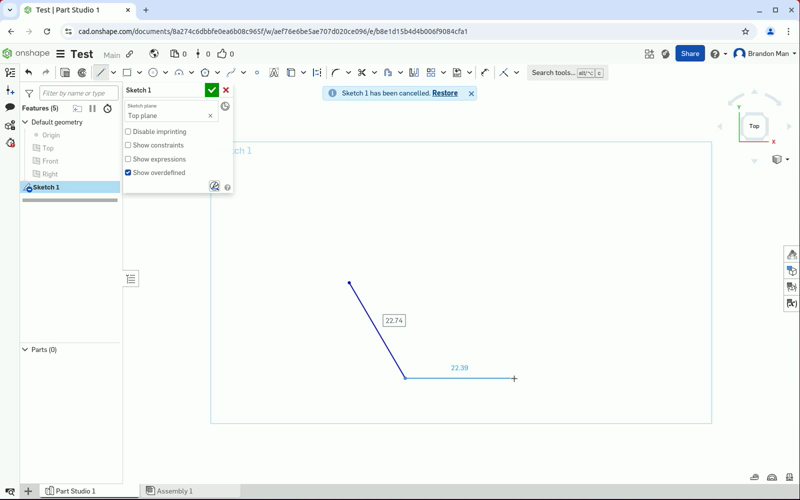
click(514, 378)
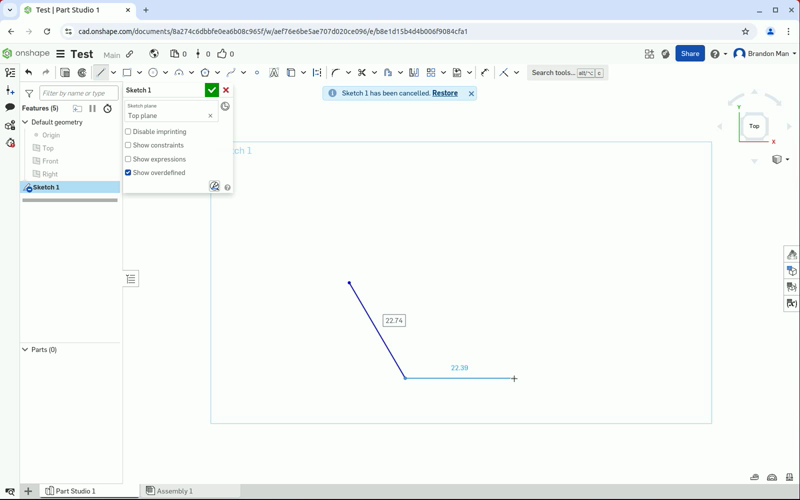
key_up(shift)
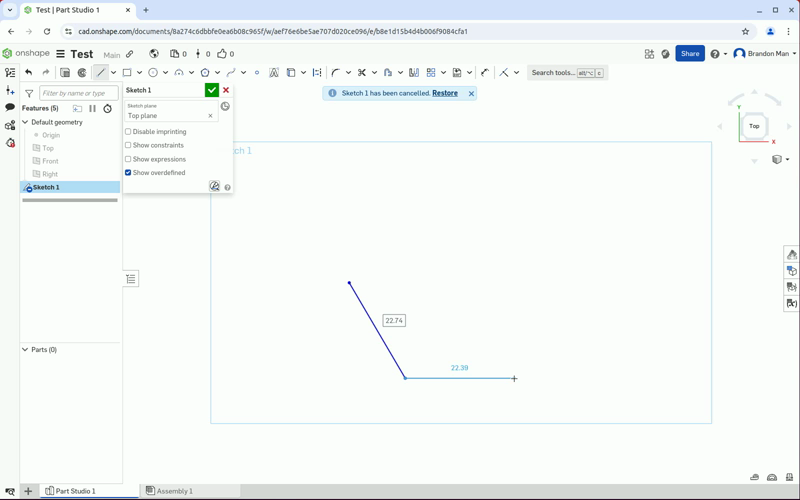
key_down(shift)
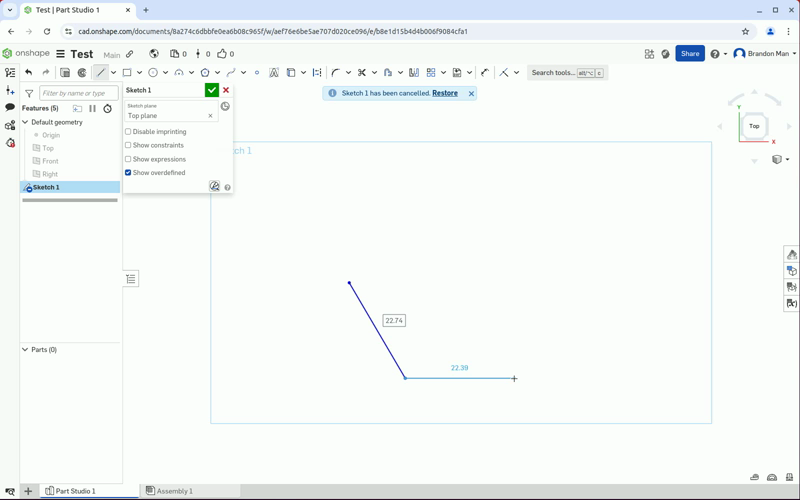
mouse_move(569, 282)
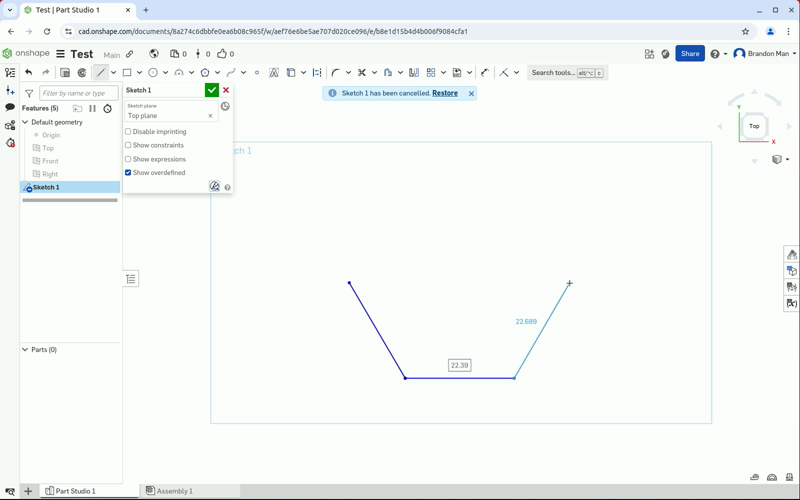
click(569, 282)
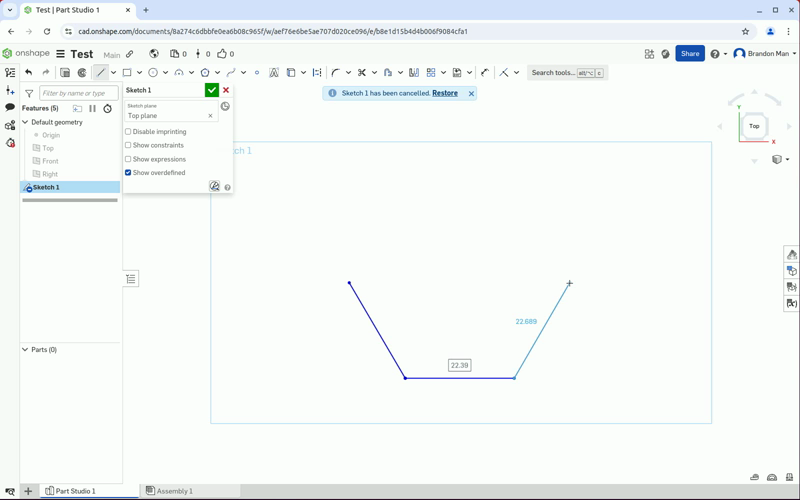
key_up(shift)
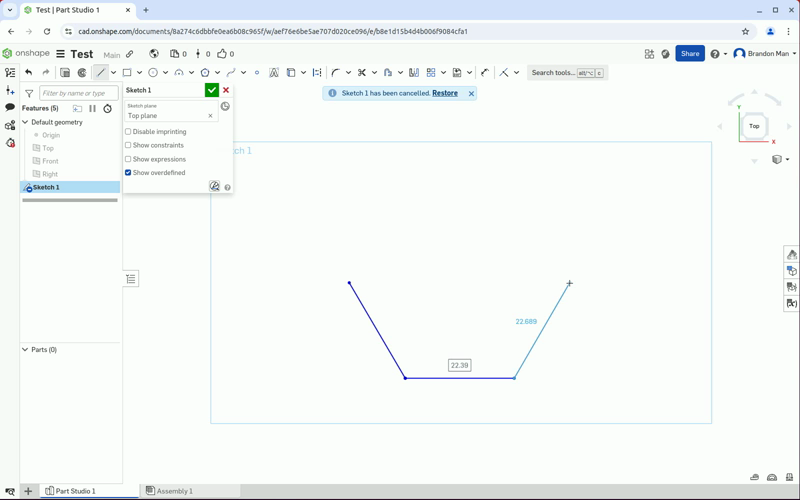
key_down(shift)
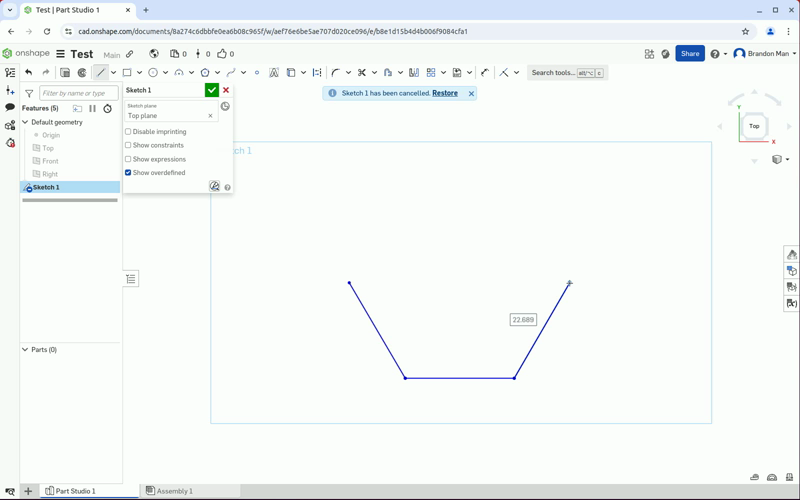
mouse_move(514, 187)
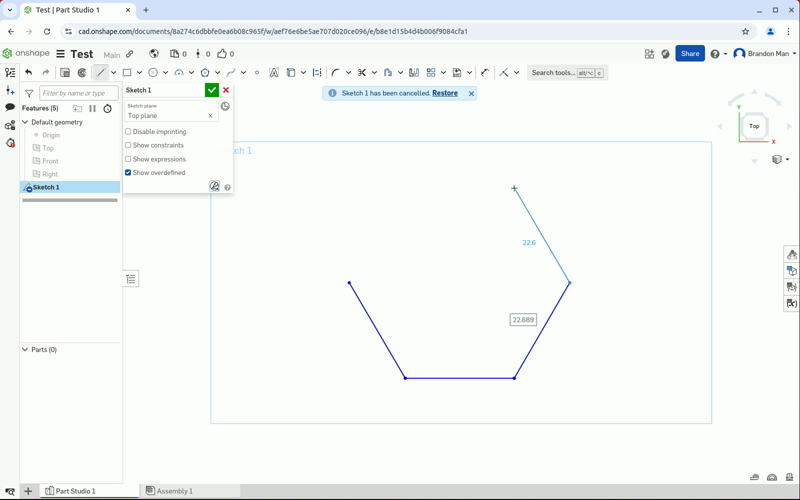
click(514, 187)
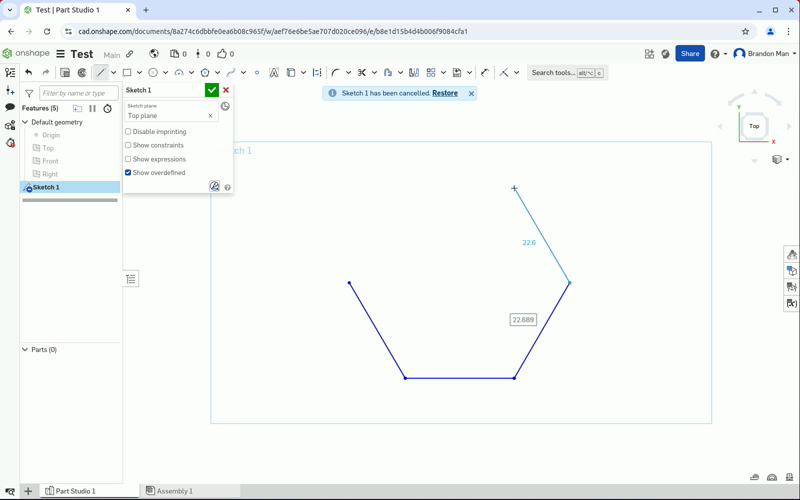
key_up(shift)
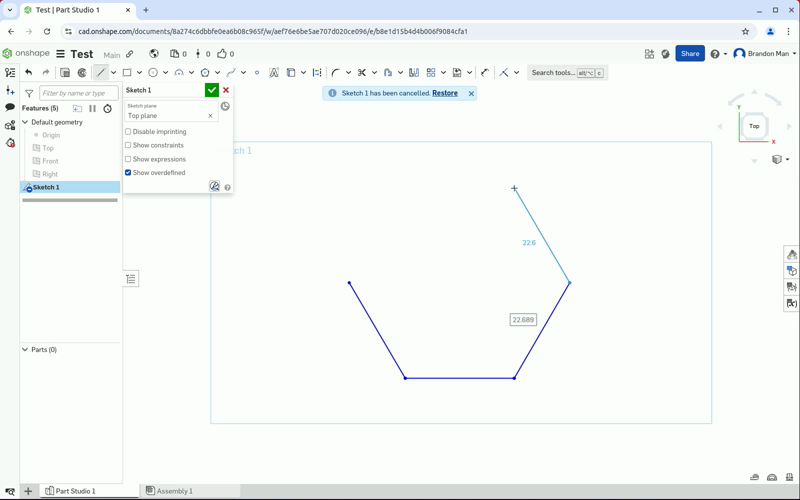
key_down(shift)
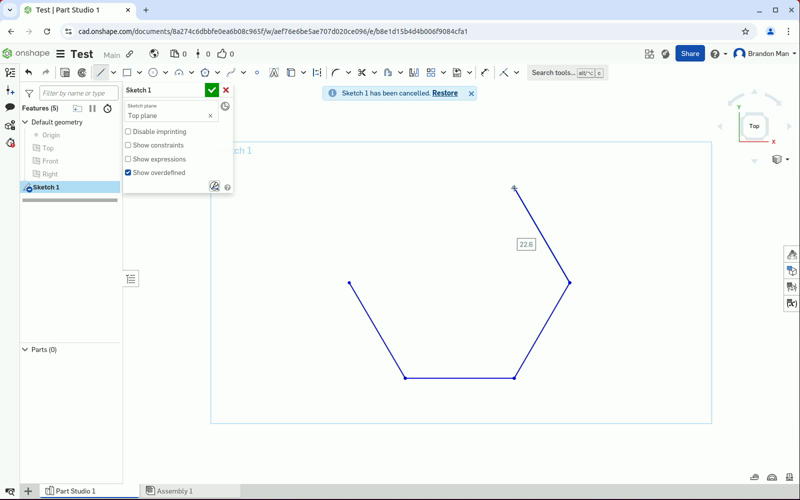
mouse_move(405, 187)
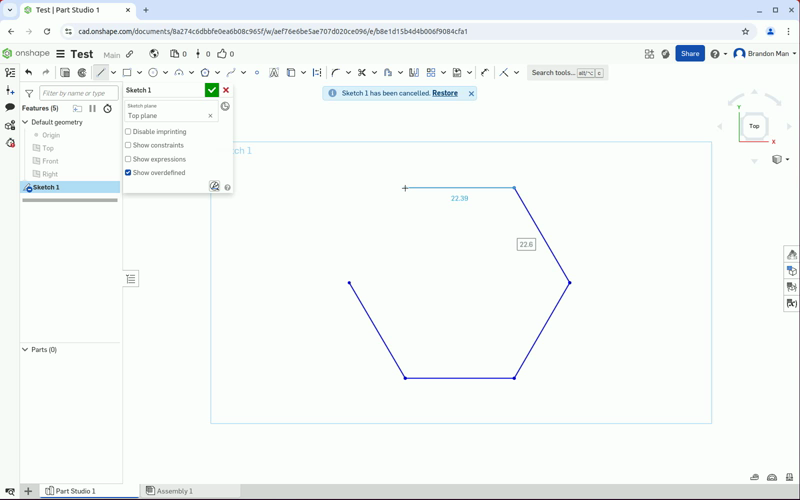
click(405, 187)
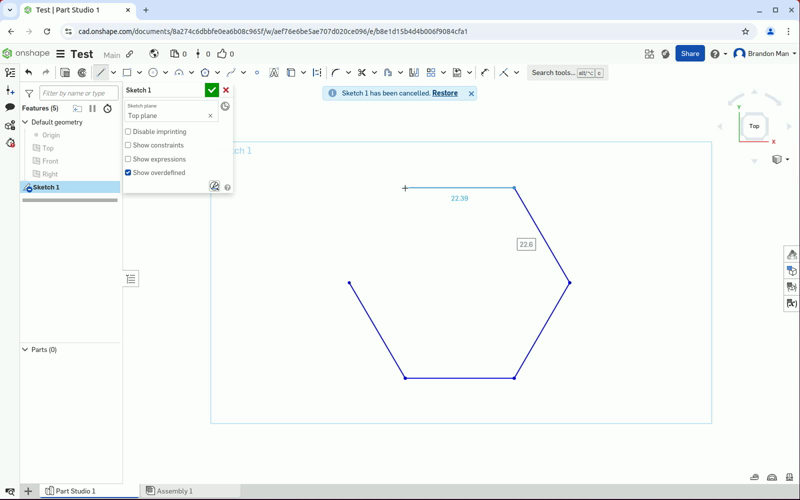
key_up(shift)
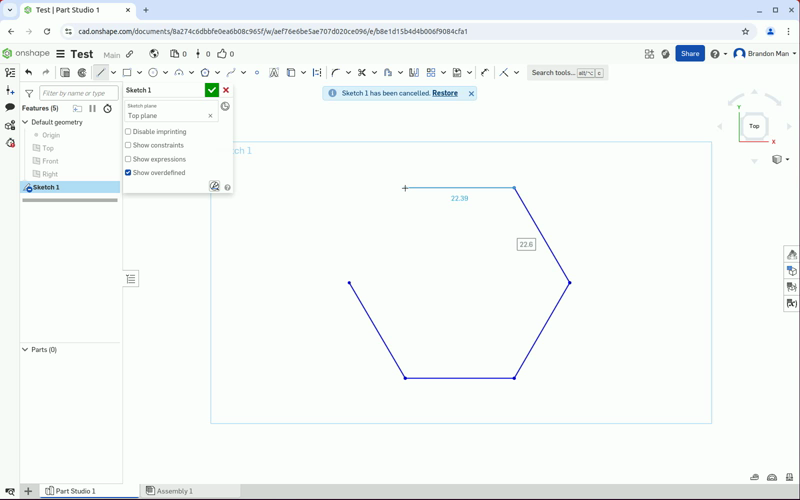
key_down(shift)
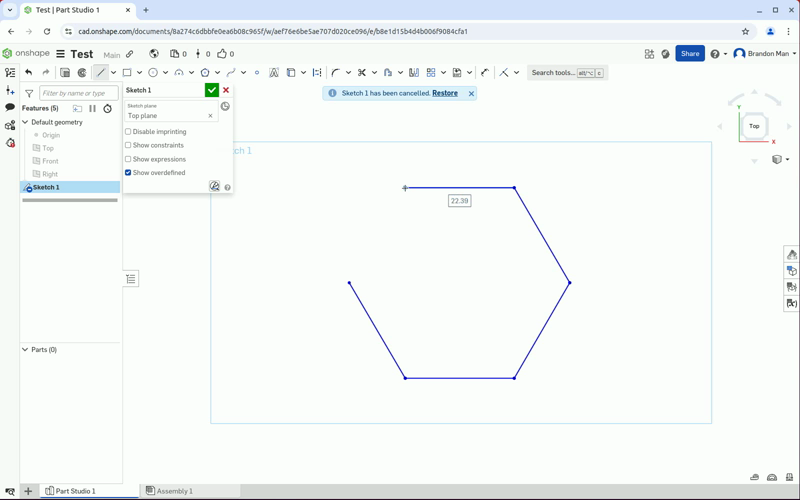
mouse_move(349, 282)
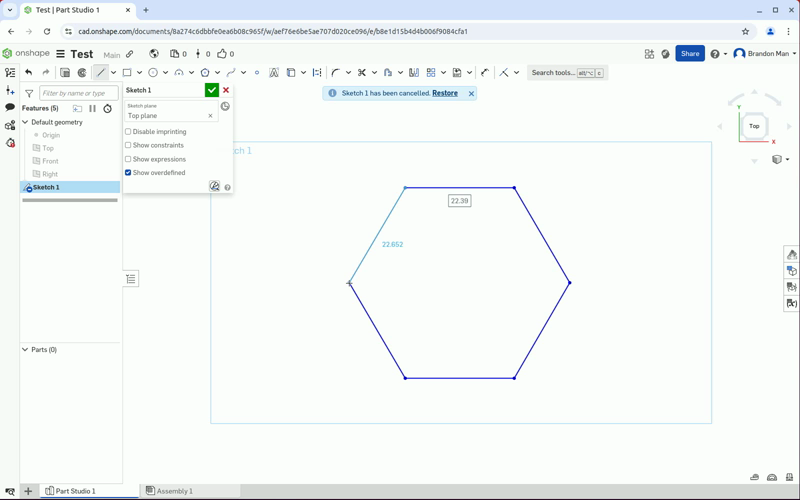
key_up(shift)
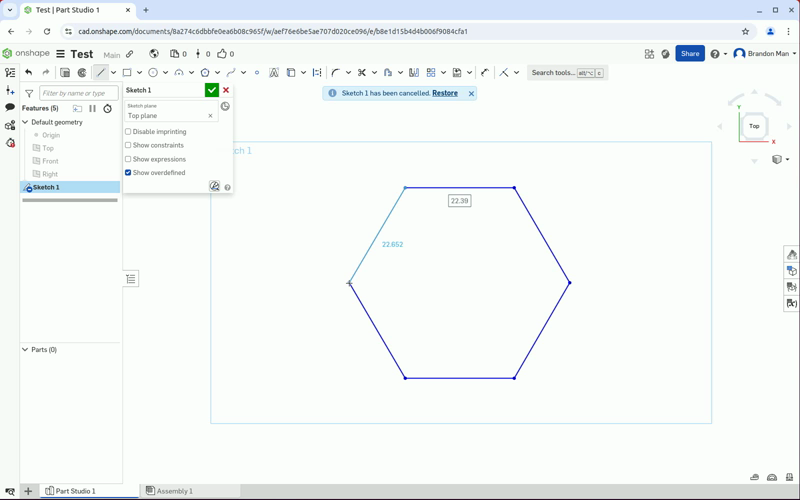
click(349, 282)
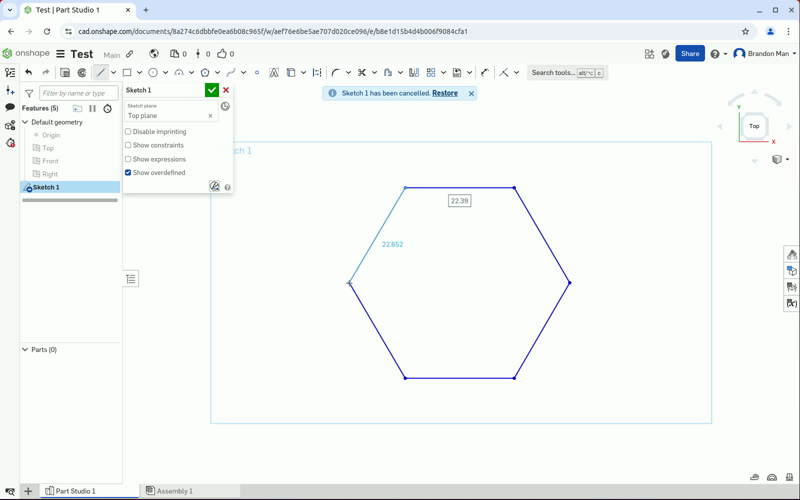
key(esc)
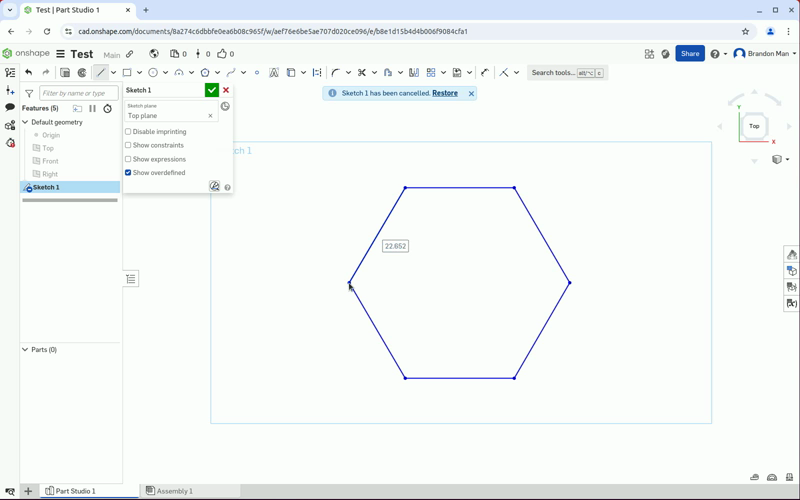
mouse_move(459, 350)
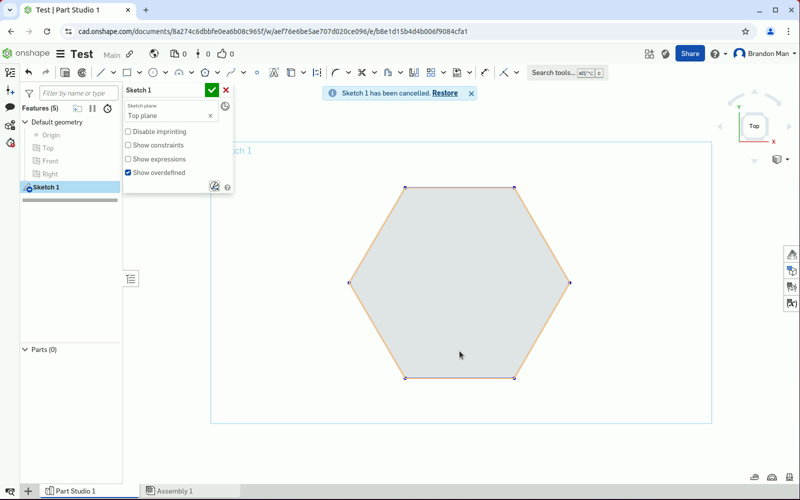
click(459, 350)
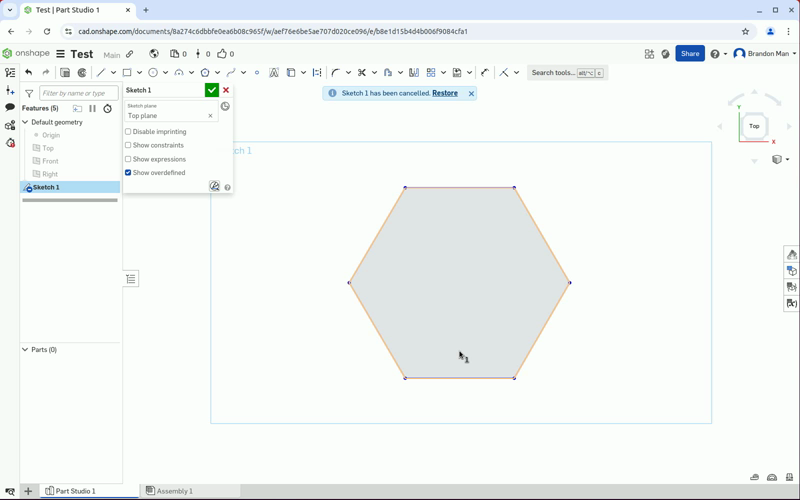
mouse_move(73, 352)
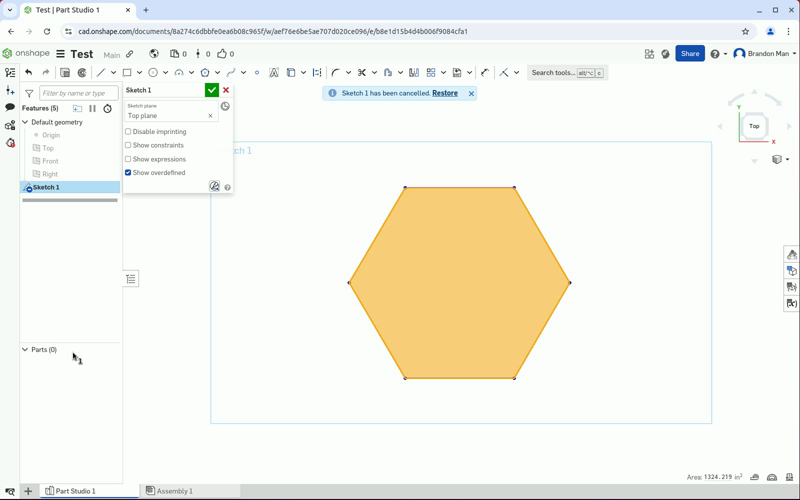
key(shift+y)
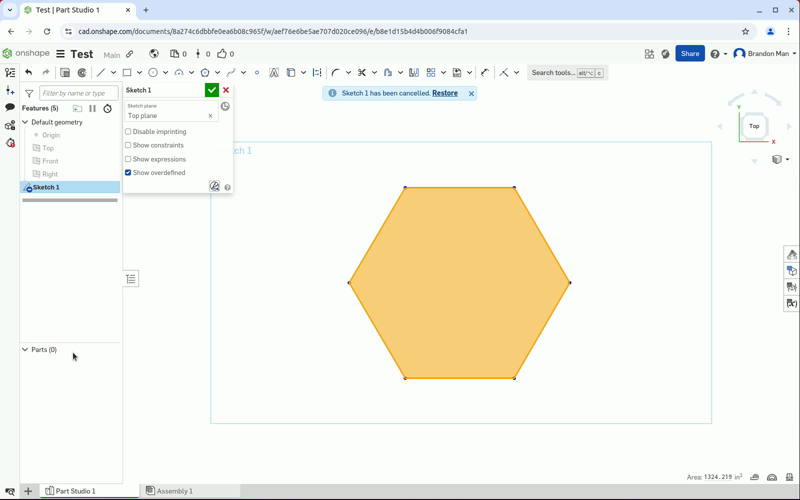
key(shift+e)
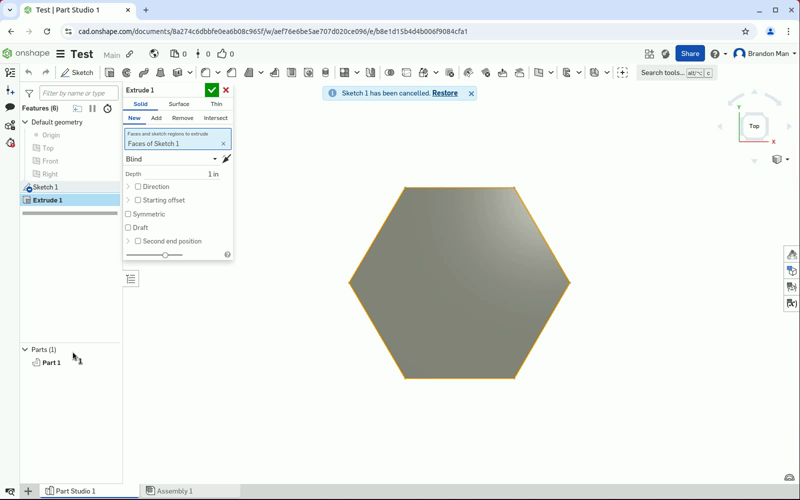
mouse_move(143, 106)
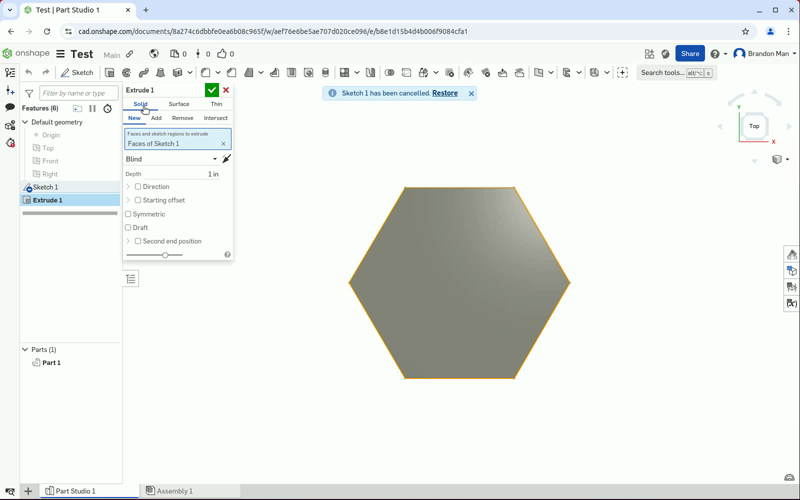
click(143, 106)
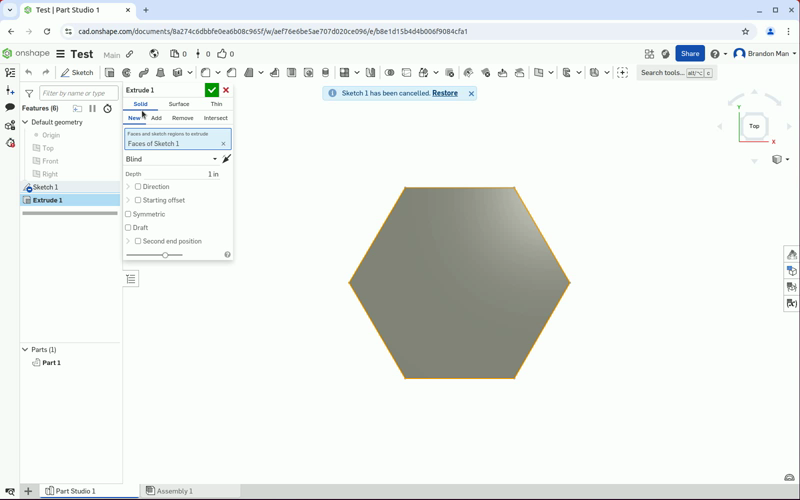
mouse_move(137, 120)
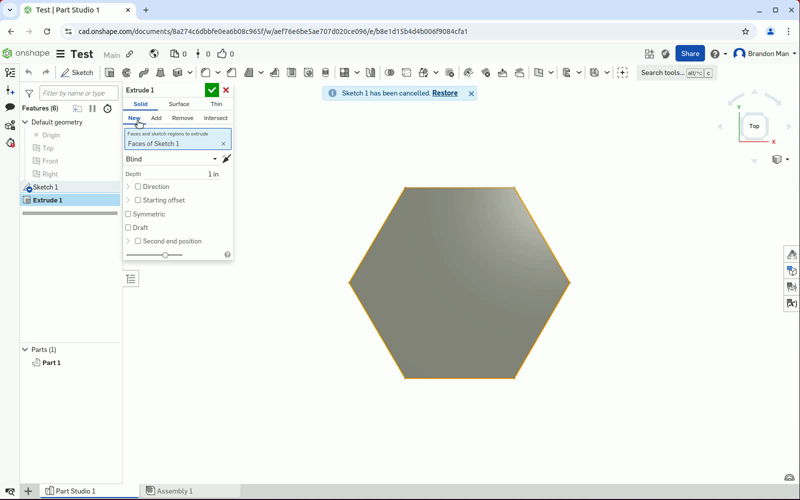
click(137, 120)
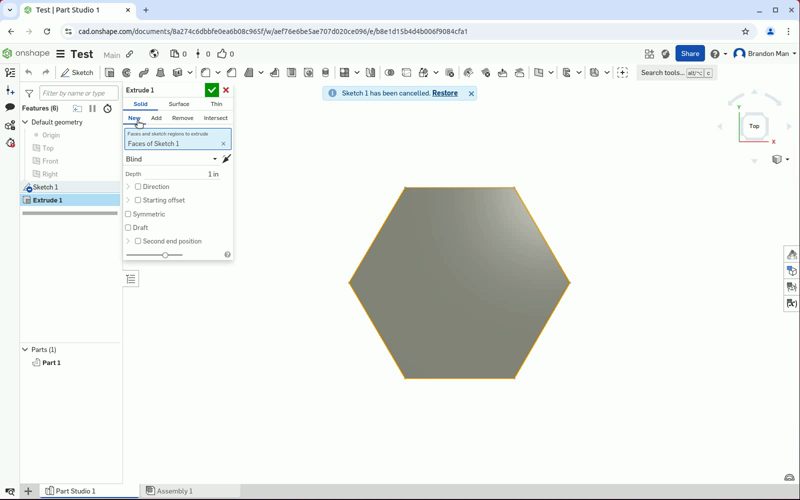
key(tab, 4)
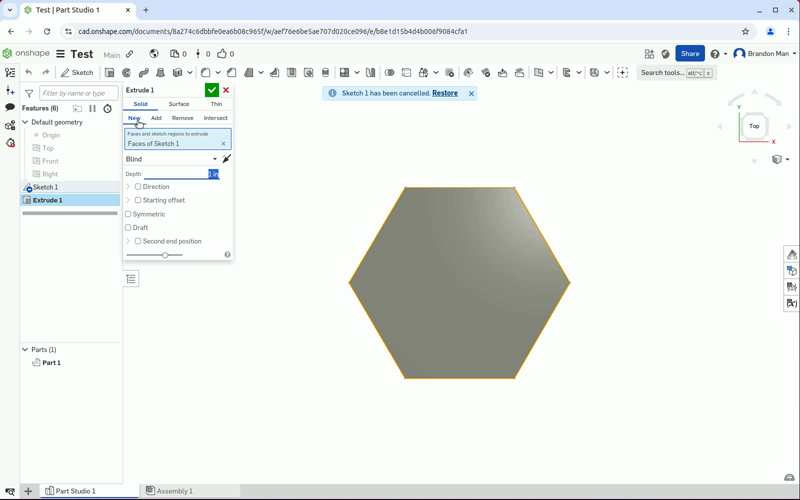
text(15.405)
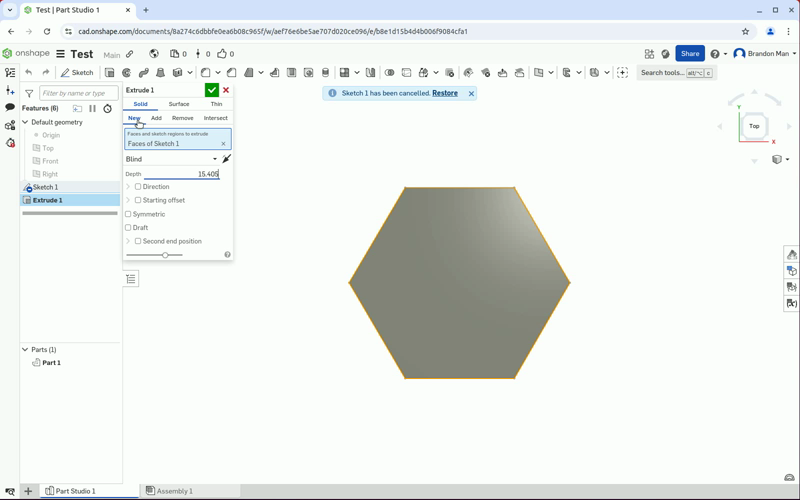
key(enter)
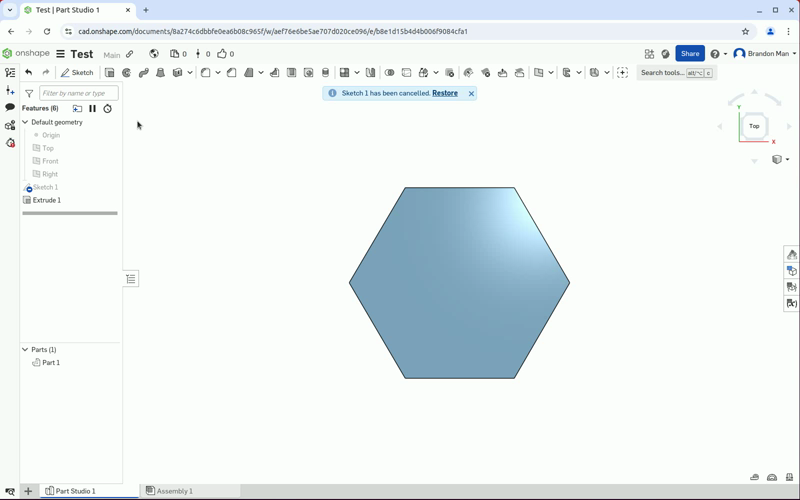
key(shift+h)
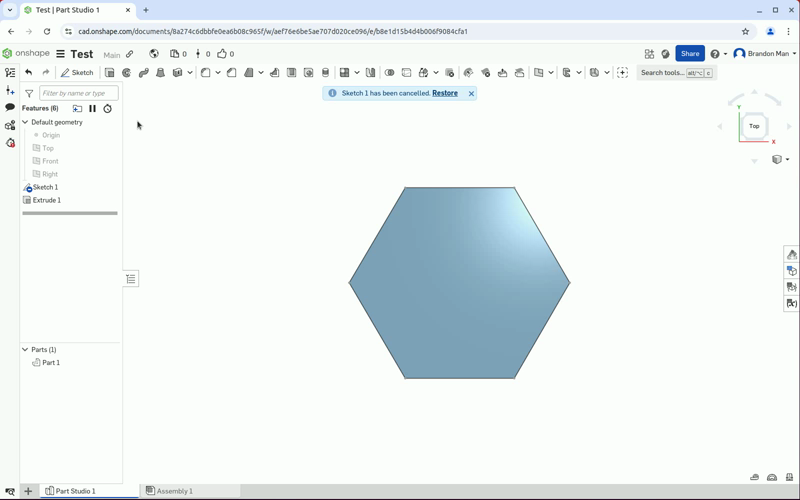
key(shift+h)
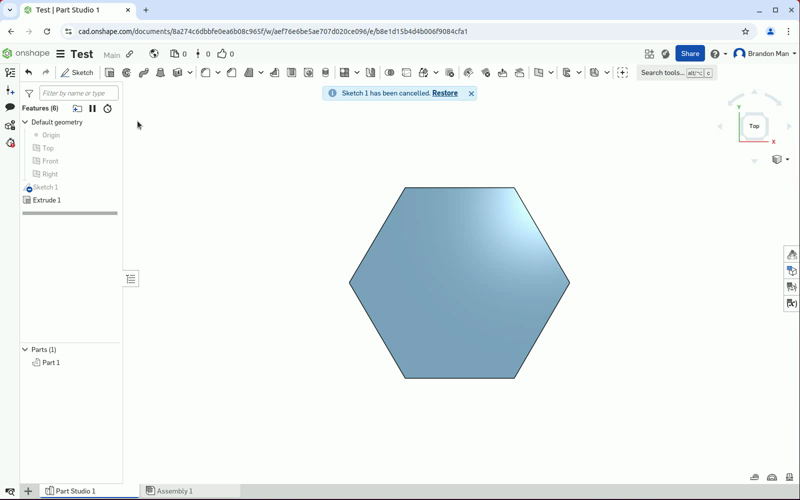
mouse_move(73, 189)
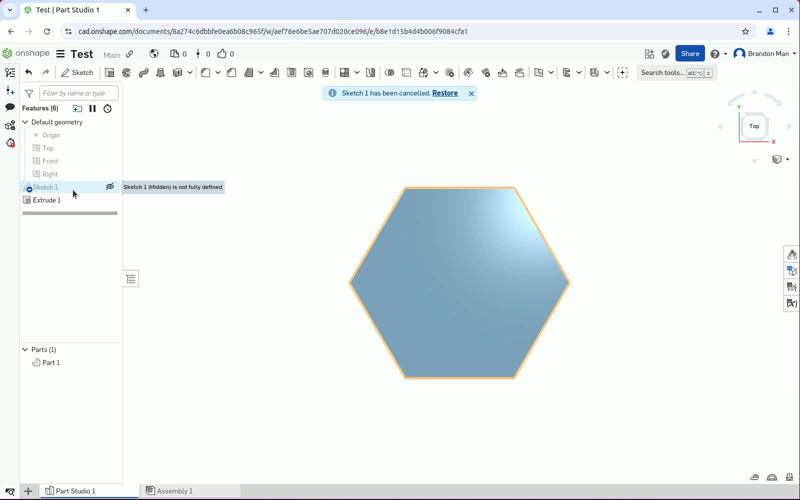
click(73, 189)
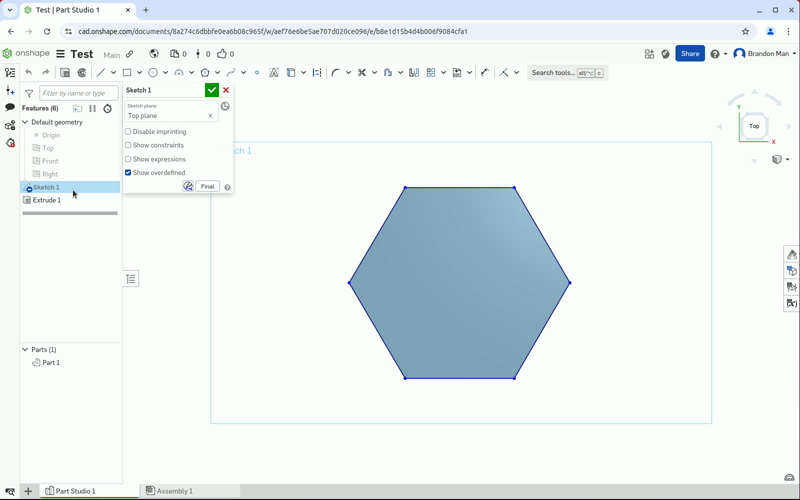
mouse_move(229, 92)
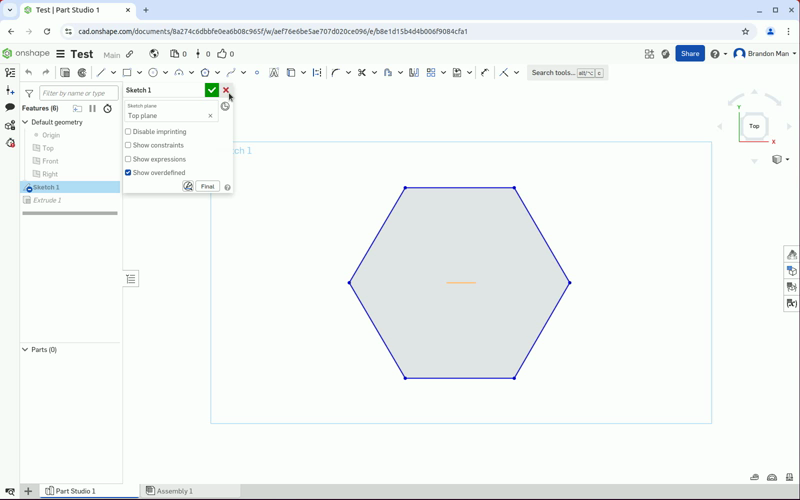
click(229, 92)
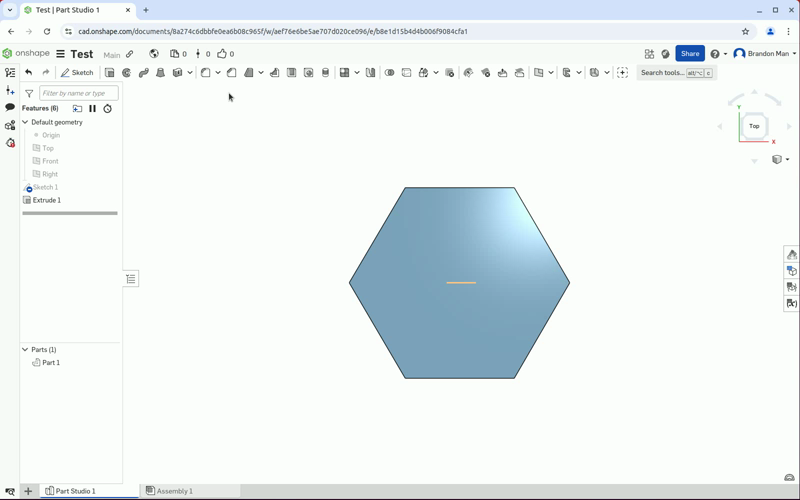
mouse_move(541, 75)
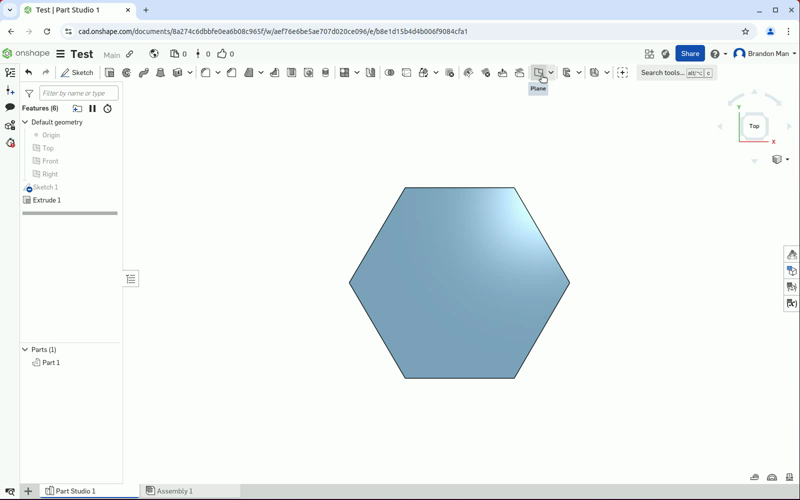
click(541, 75)
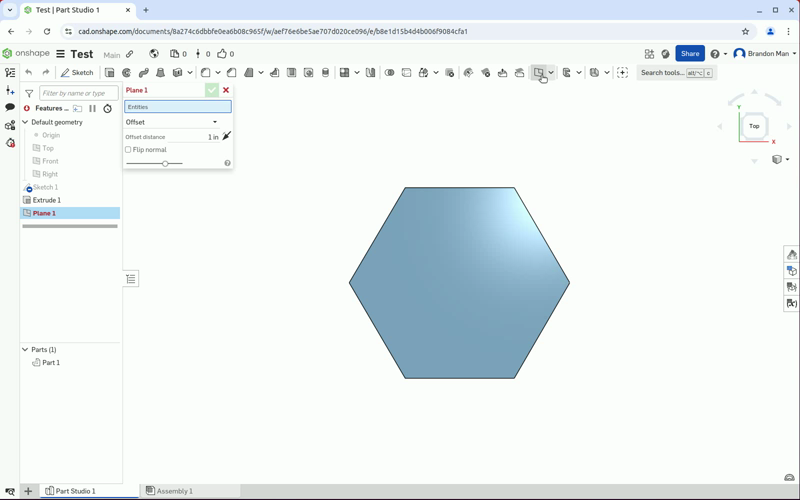
mouse_move(73, 150)
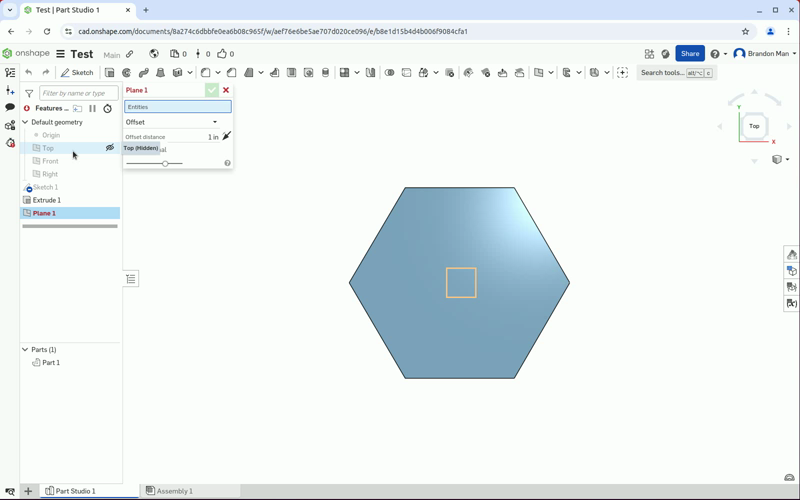
click(73, 150)
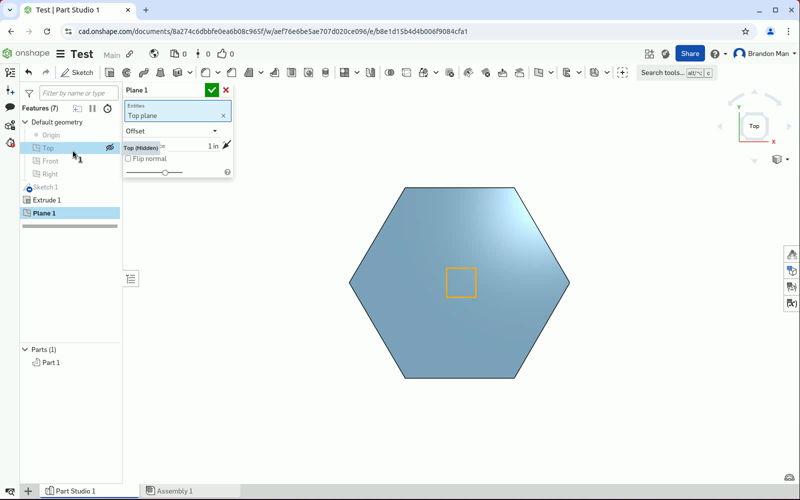
key(tab, 2)
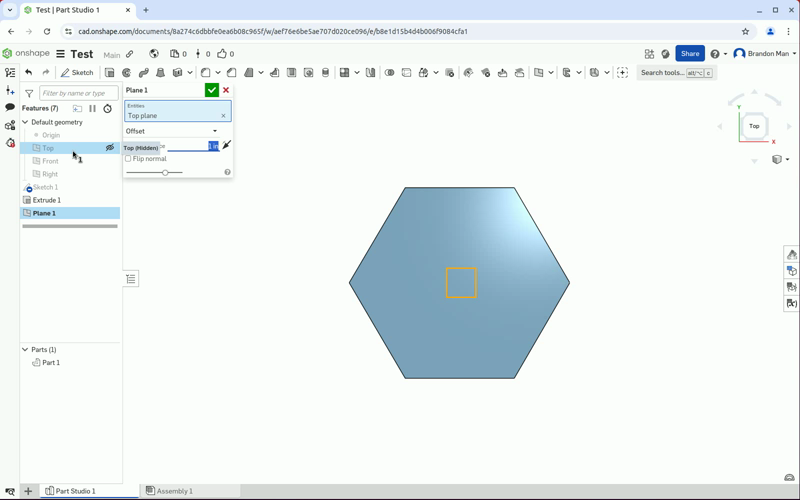
text(15.405)
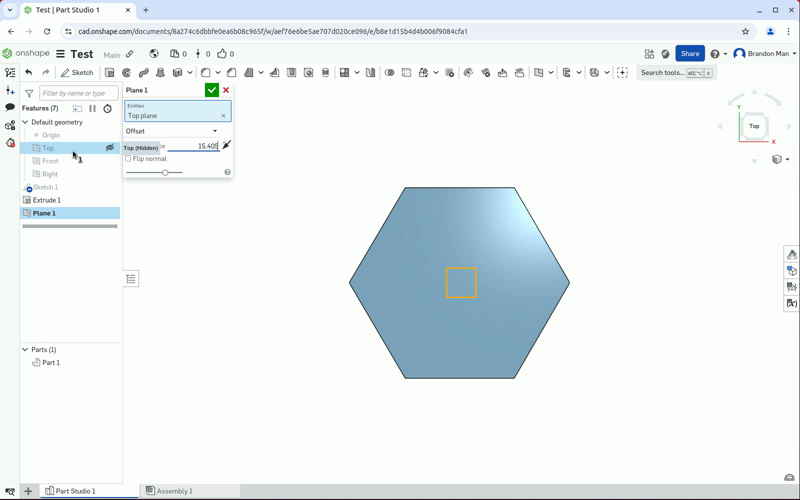
key(enter, 2)
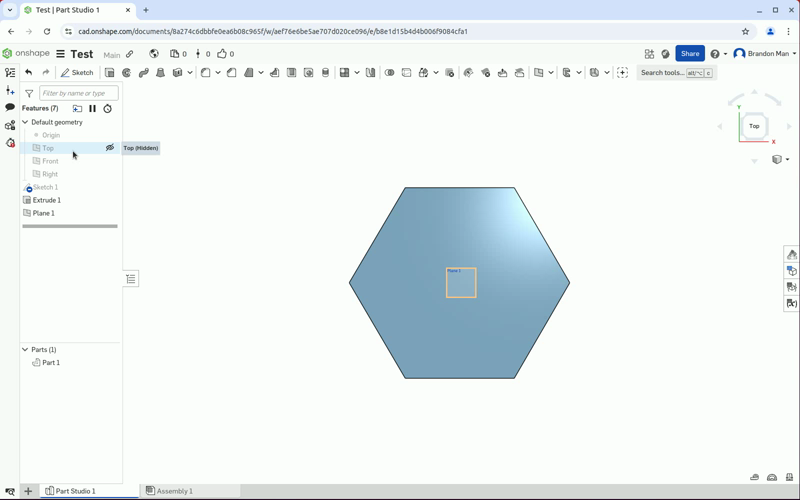
key(shift+s)
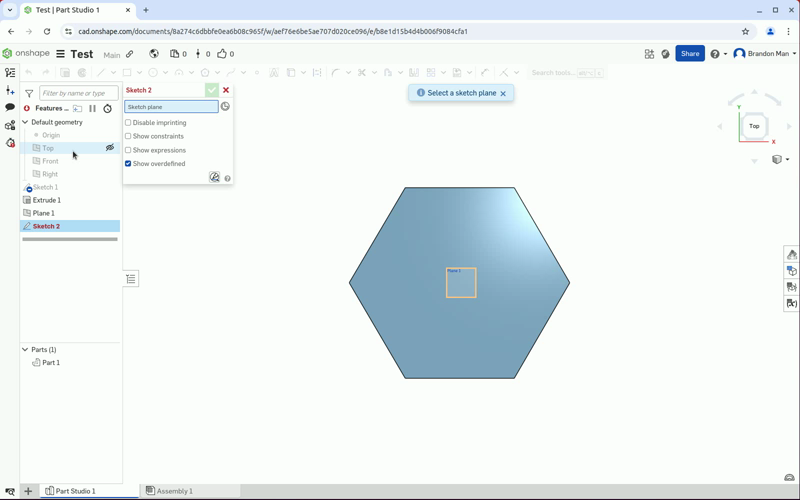
mouse_move(73, 215)
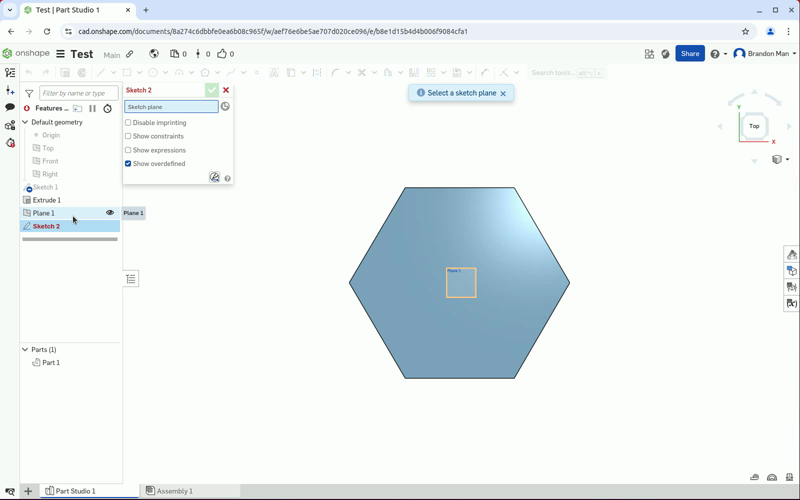
click(73, 215)
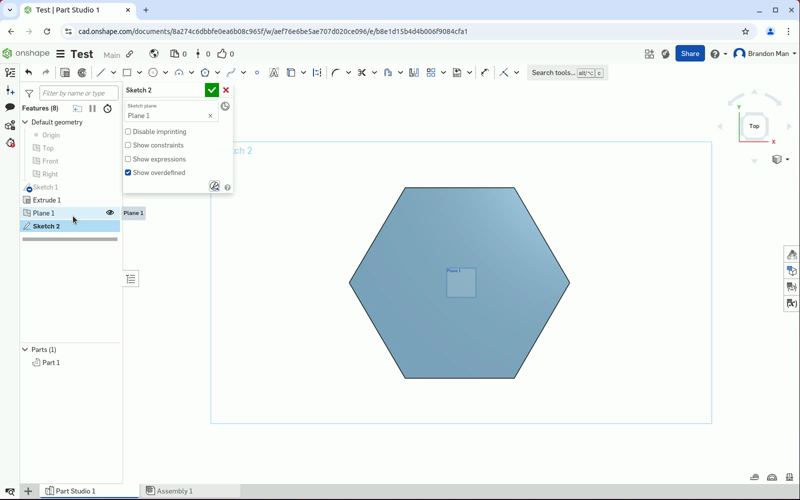
mouse_move(73, 352)
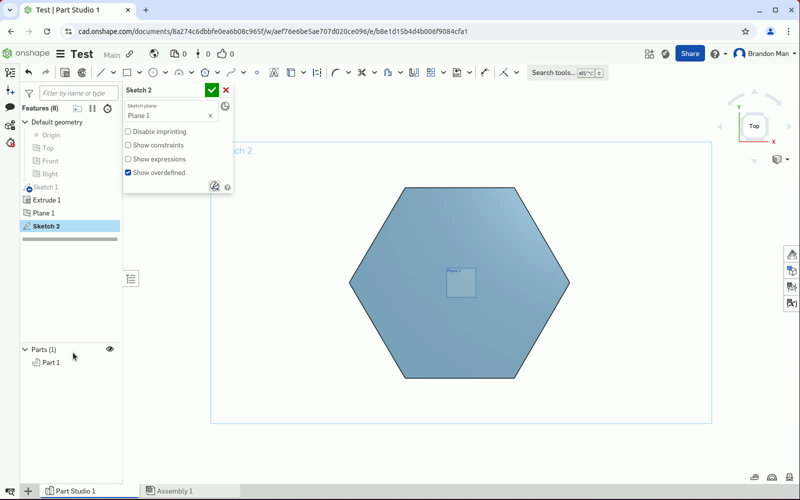
key(y)
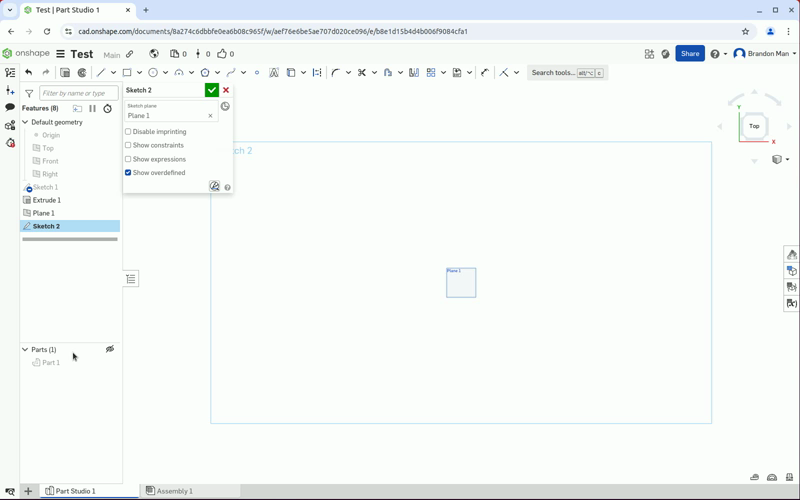
key(c)
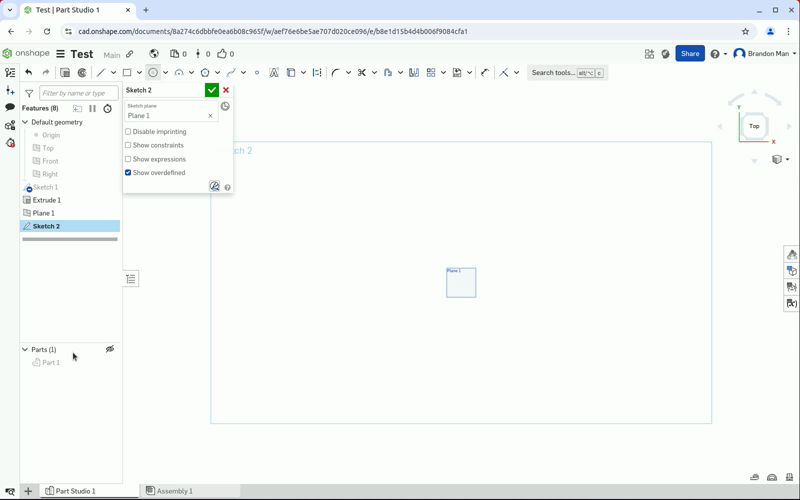
key_down(shift)
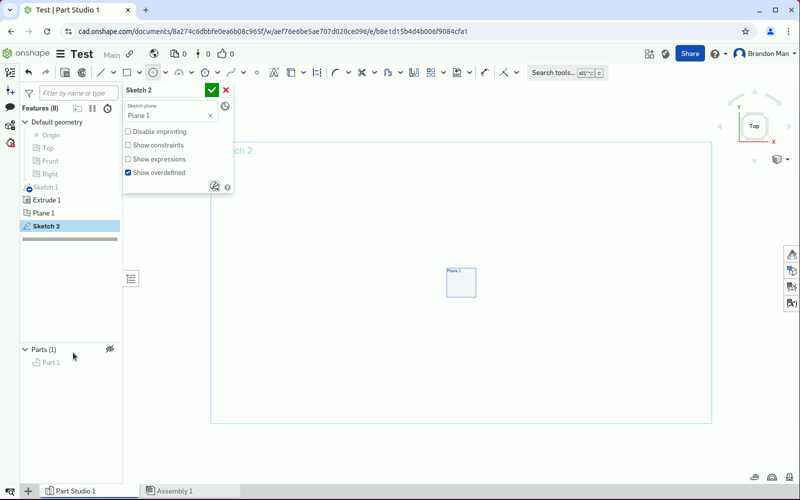
mouse_move(461, 282)
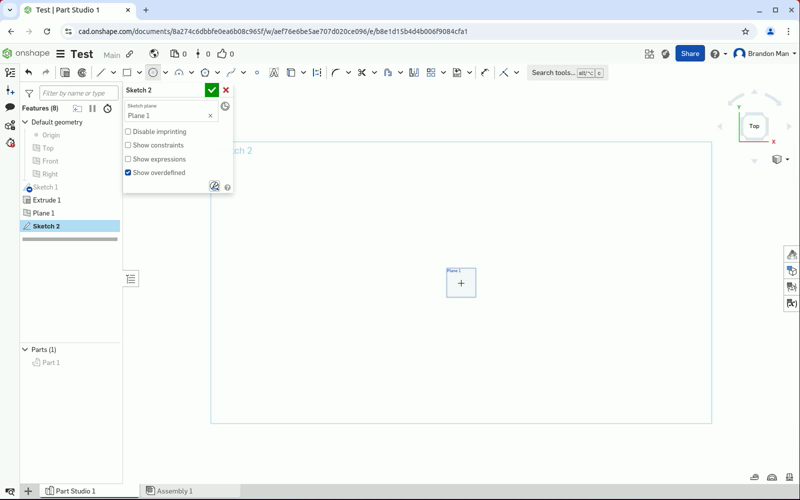
click(461, 282)
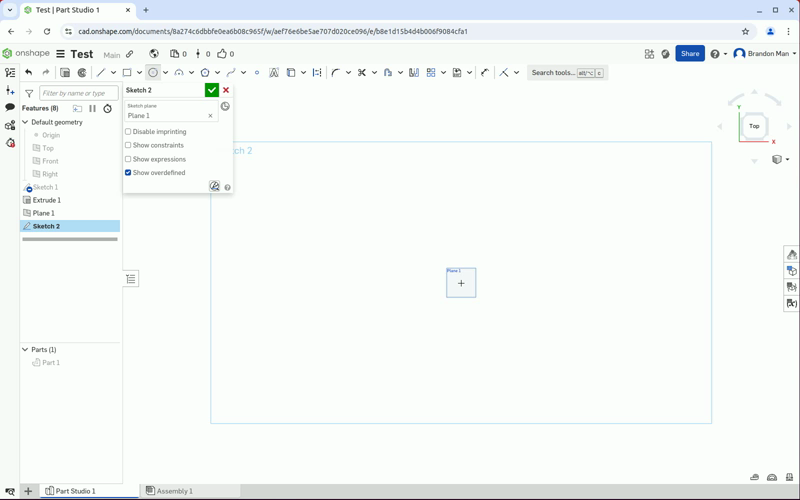
key_up(shift)
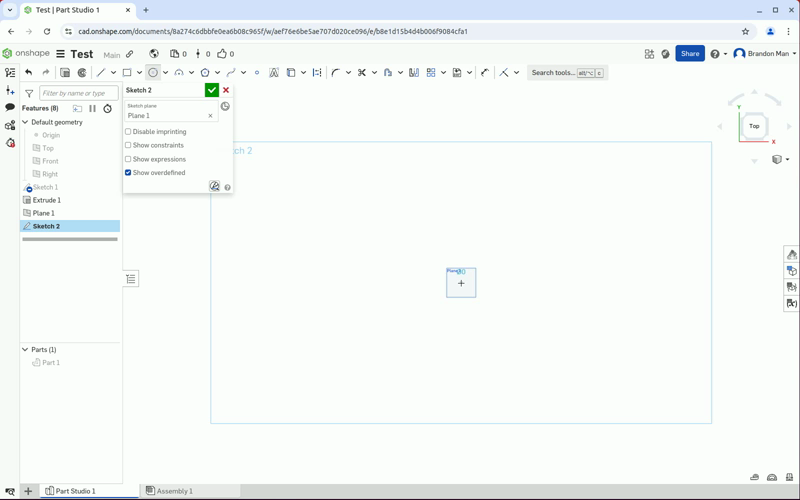
mouse_move(552, 282)
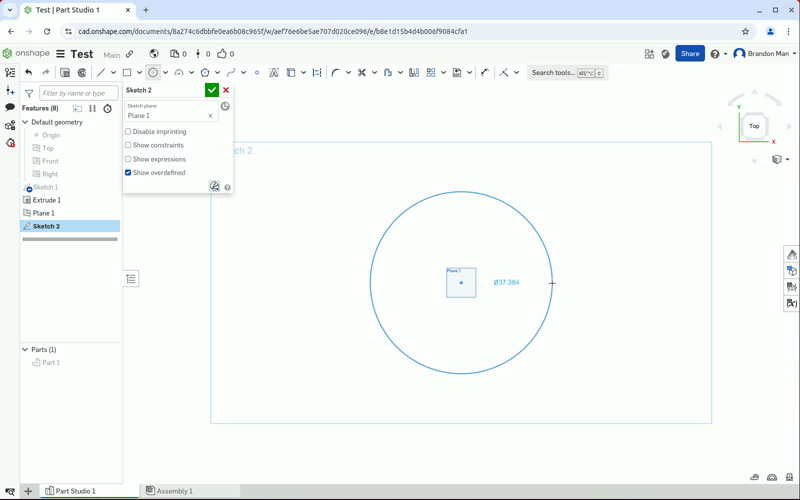
click(552, 282)
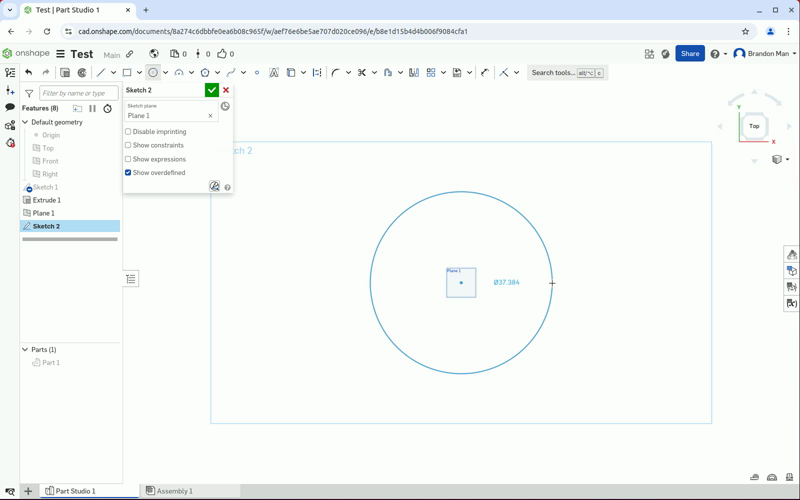
key(esc)
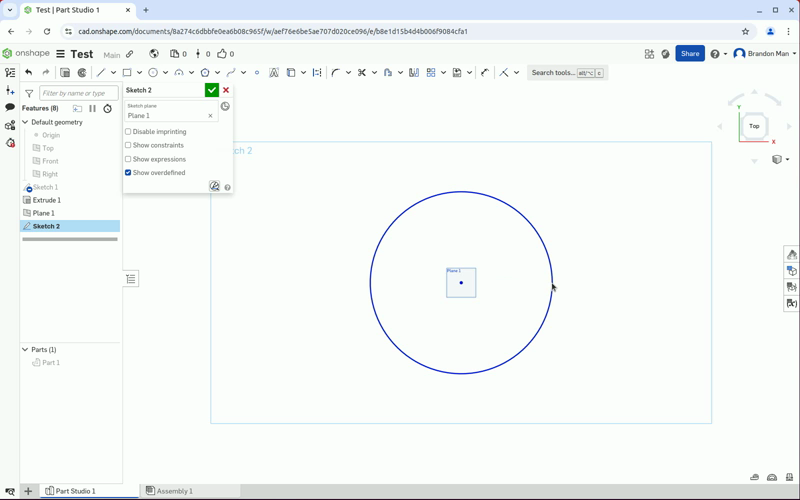
mouse_move(483, 255)
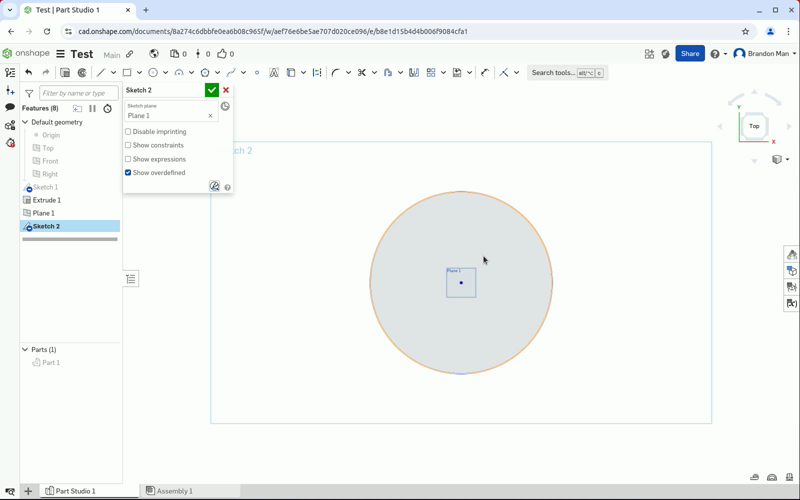
click(483, 255)
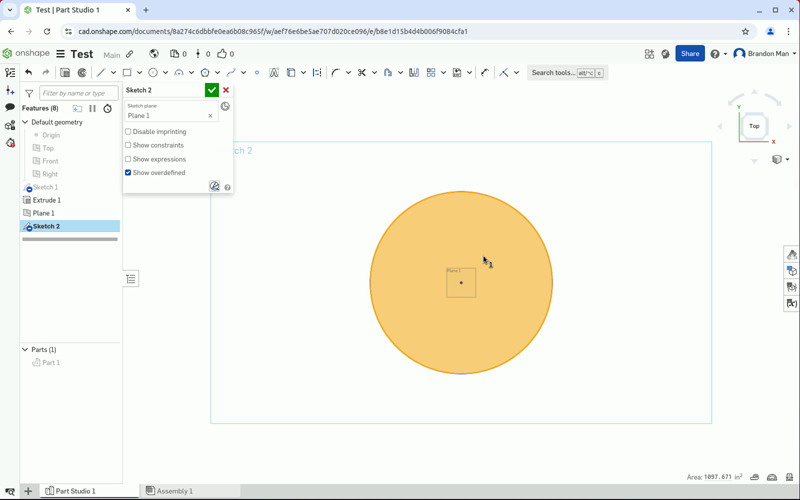
mouse_move(73, 352)
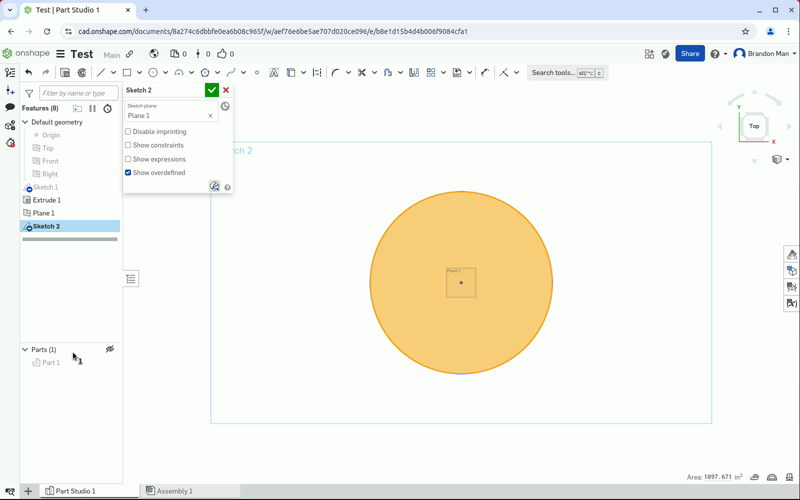
key(shift+y)
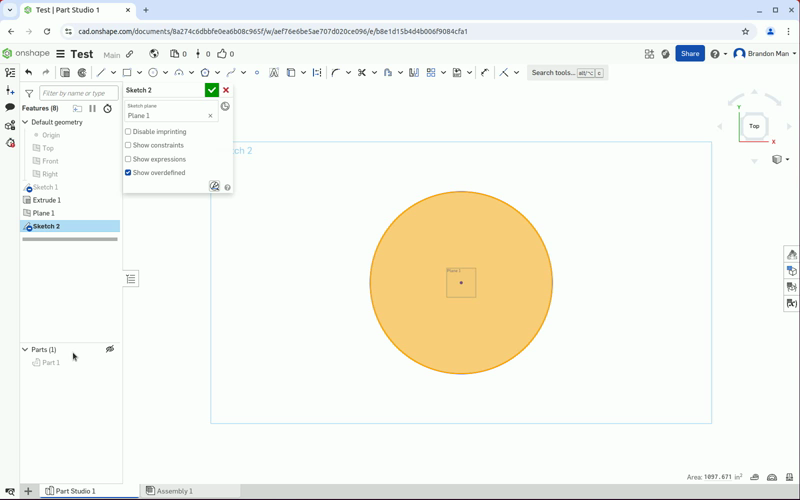
key(shift+e)
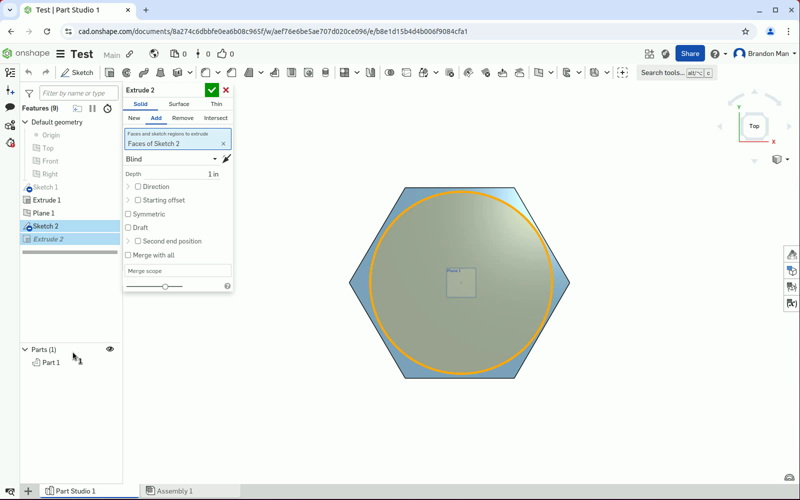
mouse_move(143, 106)
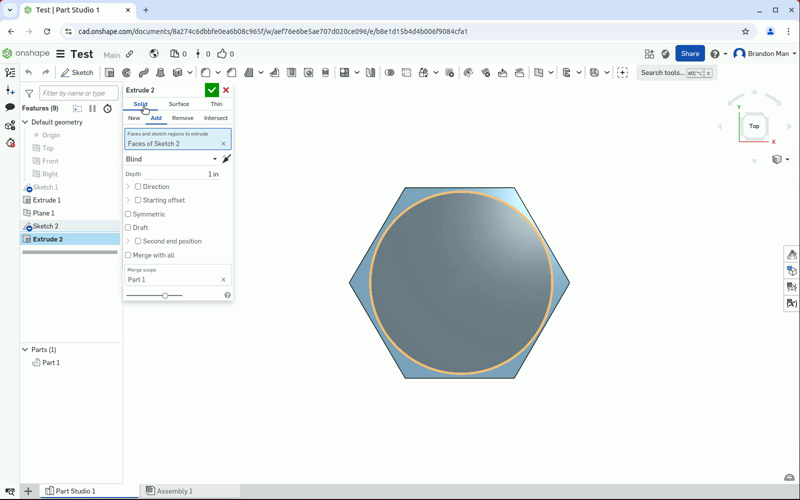
click(143, 106)
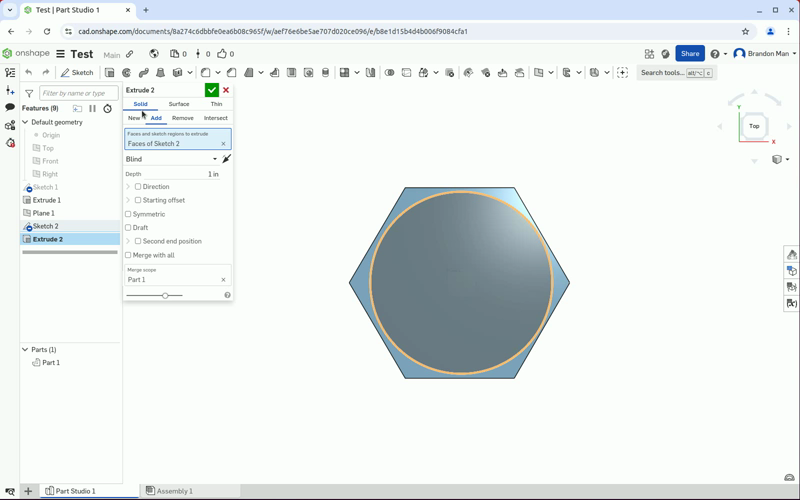
mouse_move(137, 120)
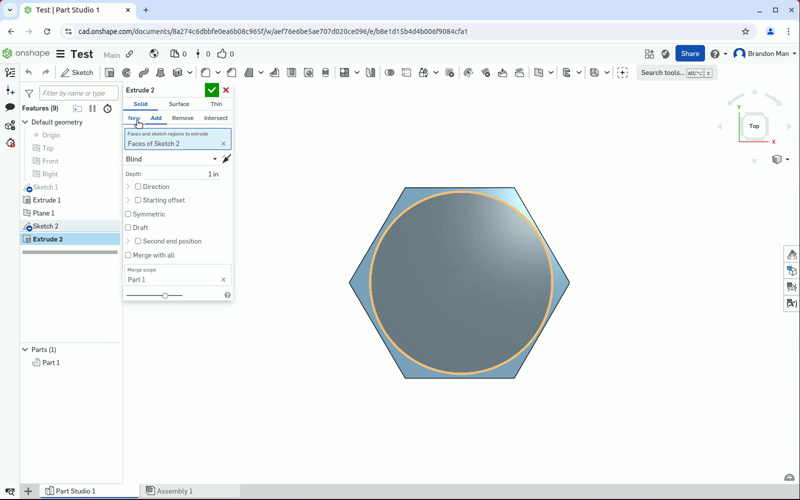
click(137, 120)
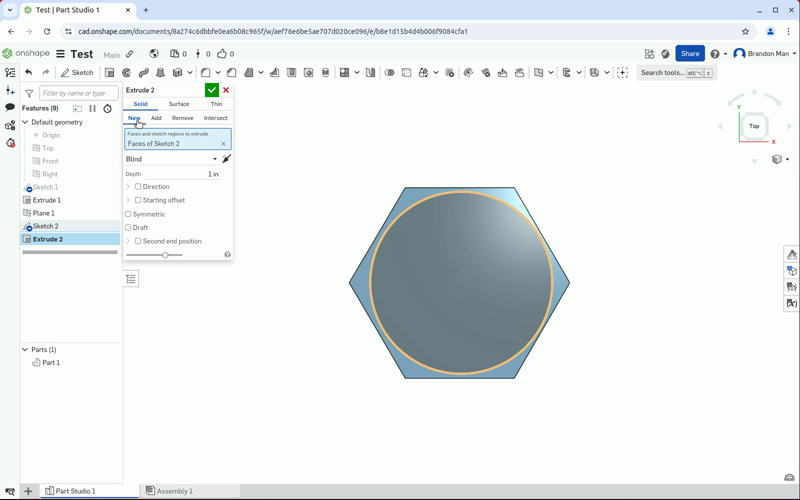
key(tab, 4)
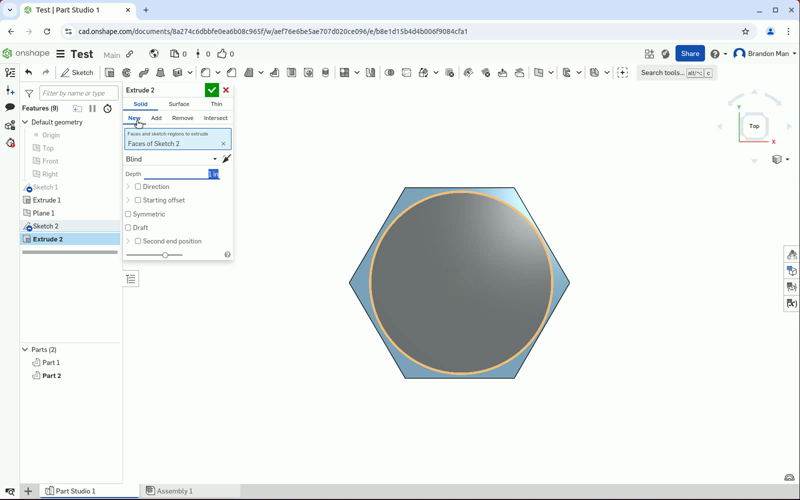
text(7.703)
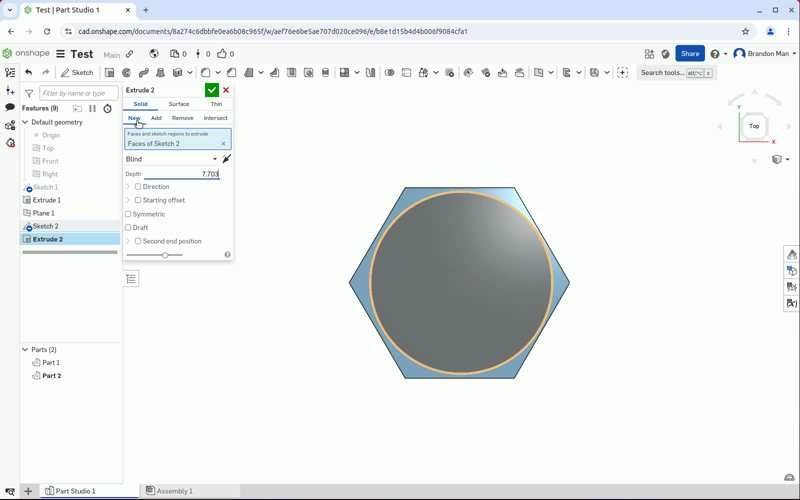
key(enter)
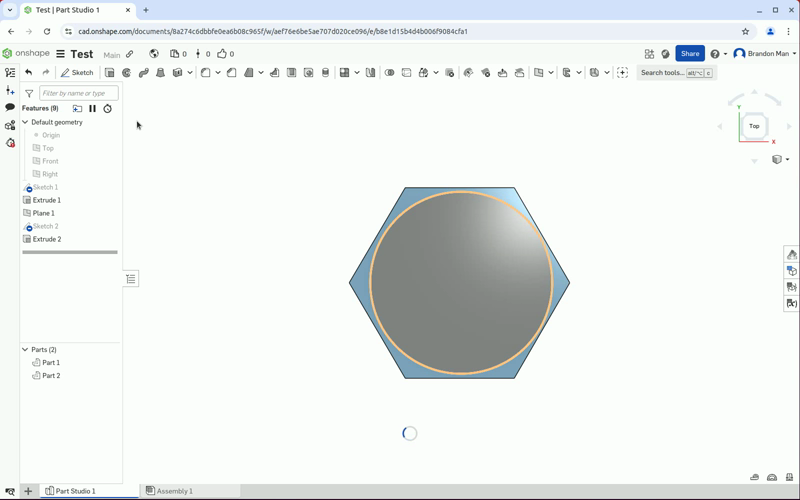
key(shift+h)
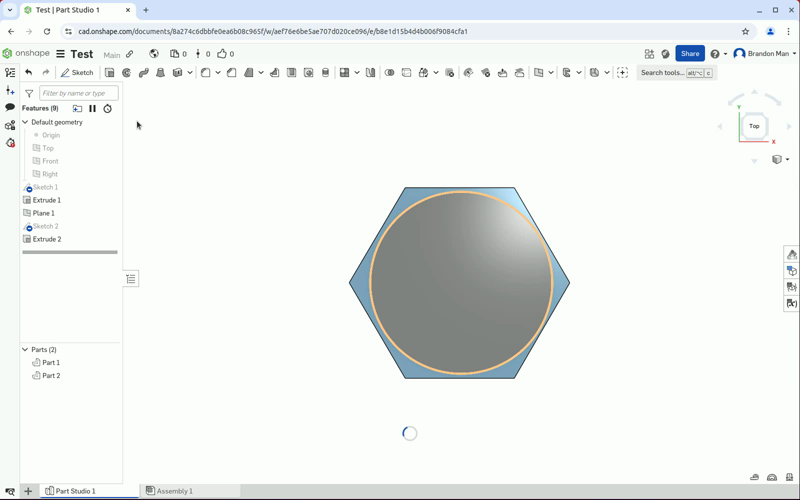
key(shift+h)
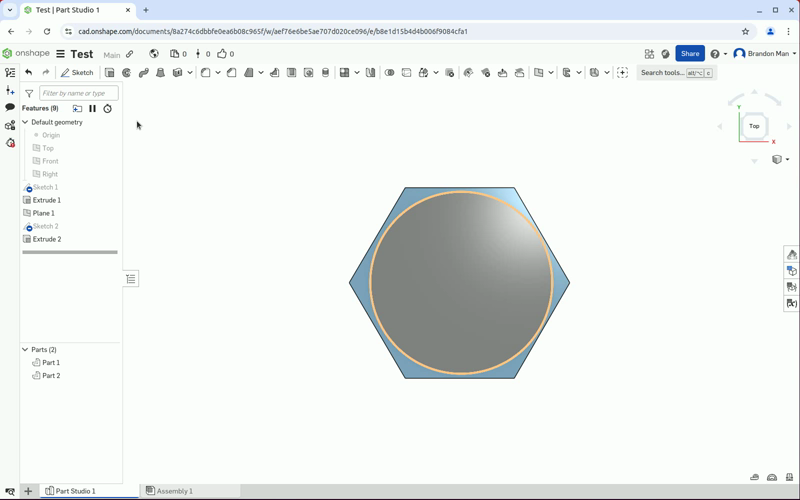
key(shift+7)
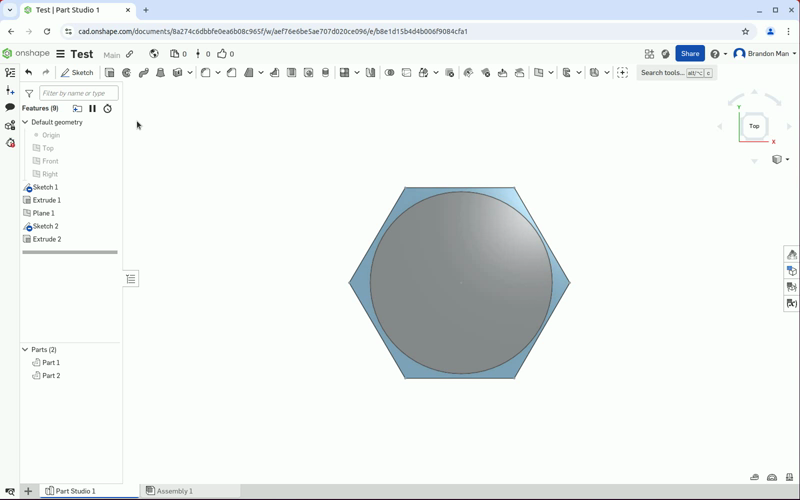
key(up, 3)
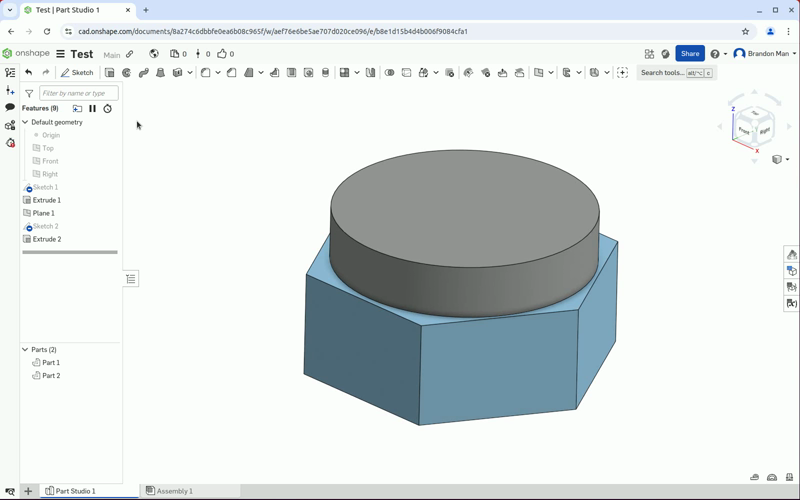
key(left, 3)
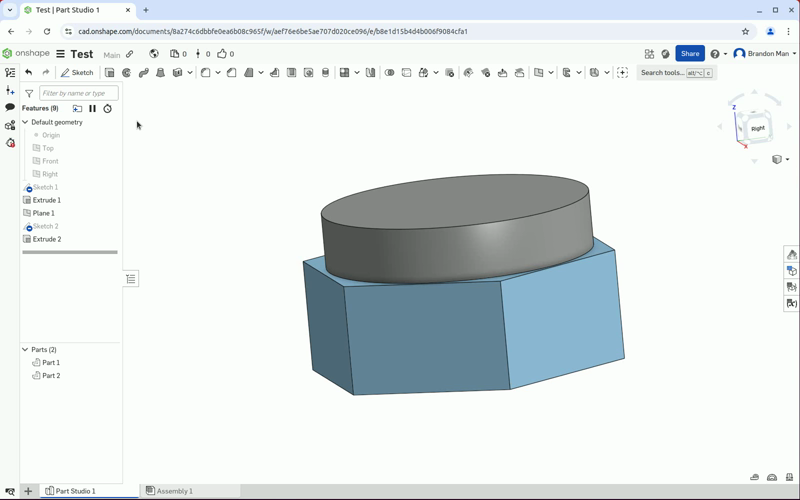
key(right, 3)
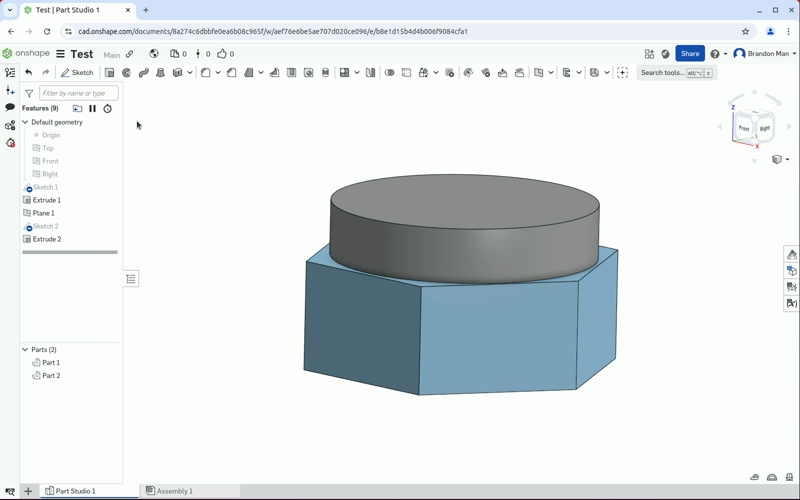
key(down, 3)
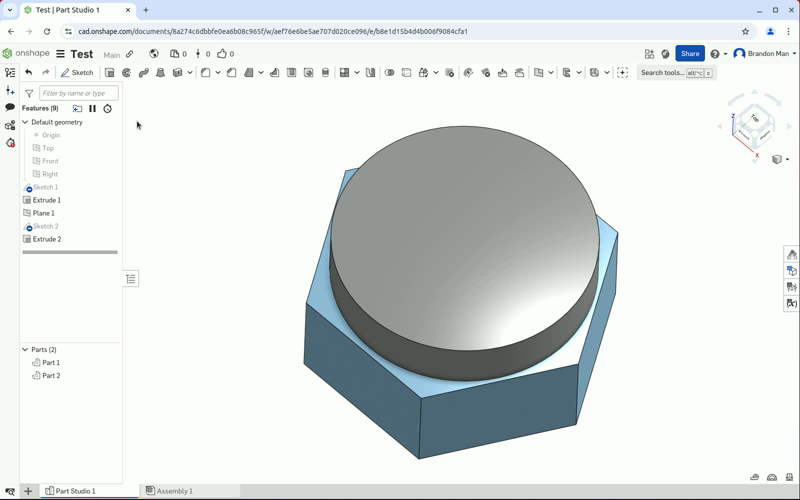
mouse_move(73, 189)
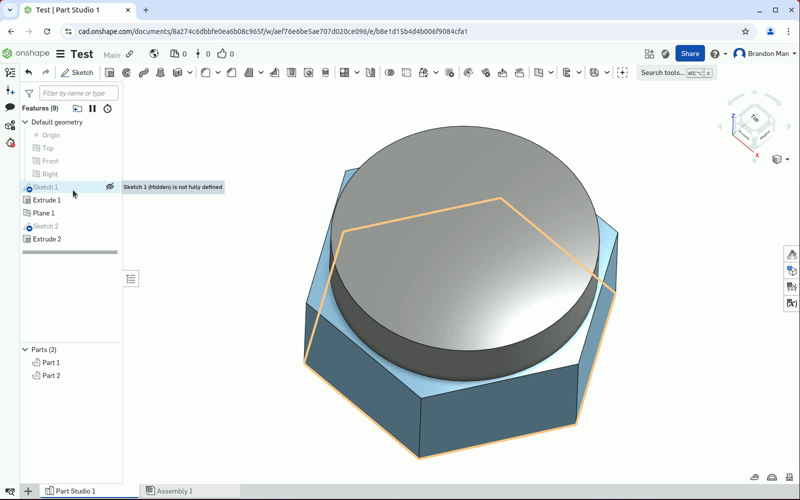
click(73, 189)